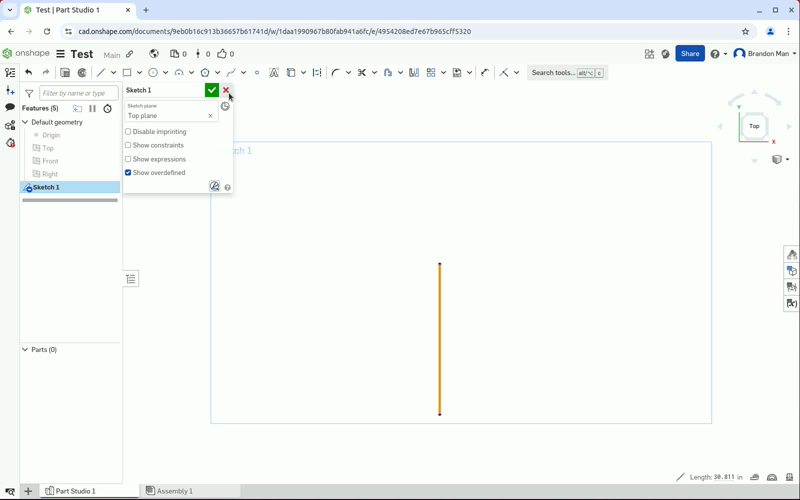
key(shift+h)
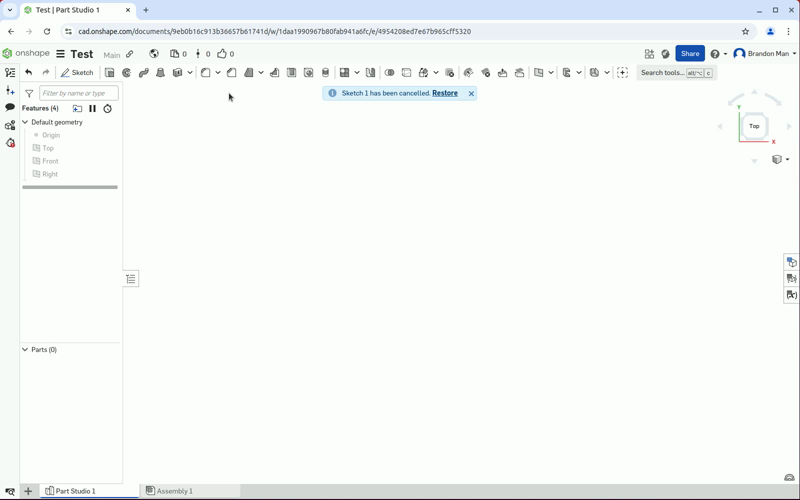
mouse_move(73, 352)
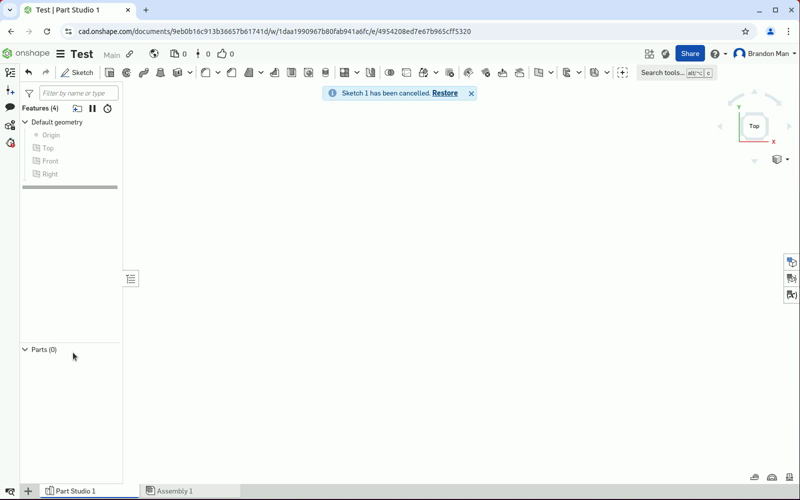
key(y)
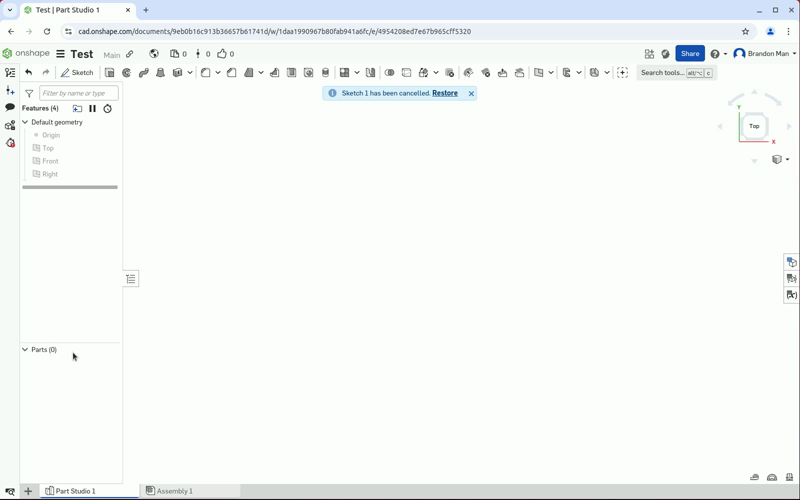
key(shift+p)
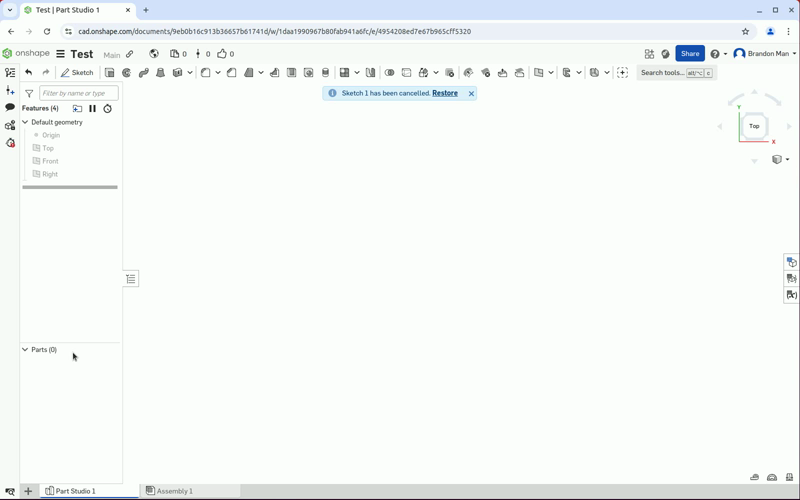
key(space)
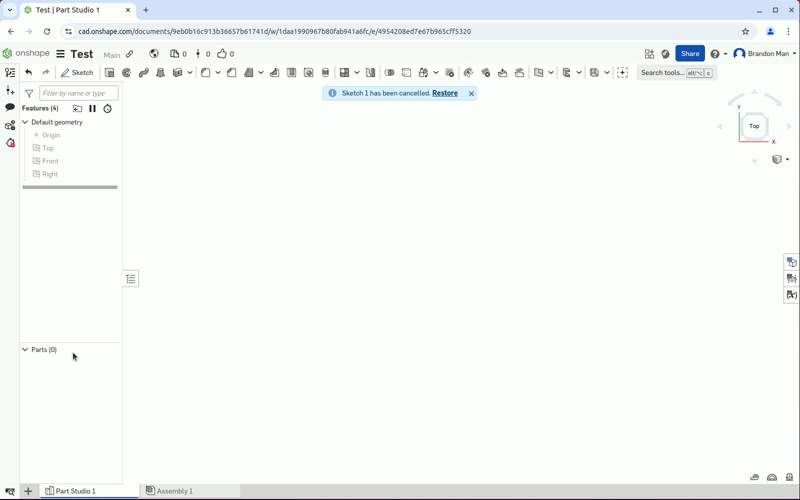
key_down(shift)
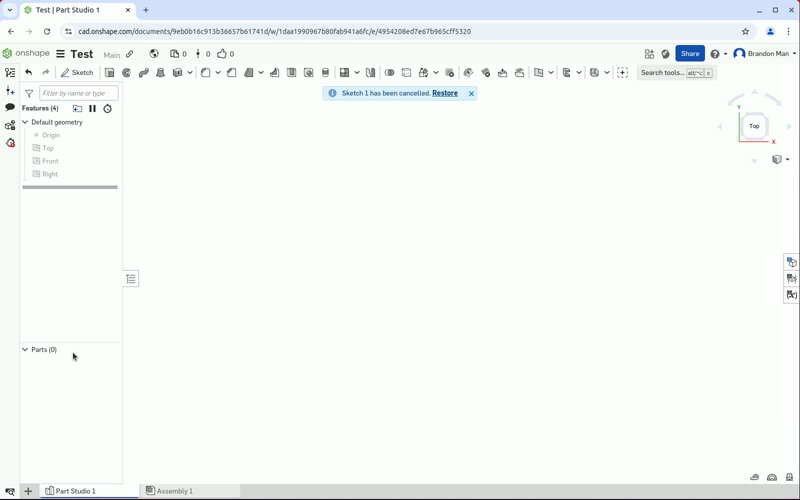
key(up)
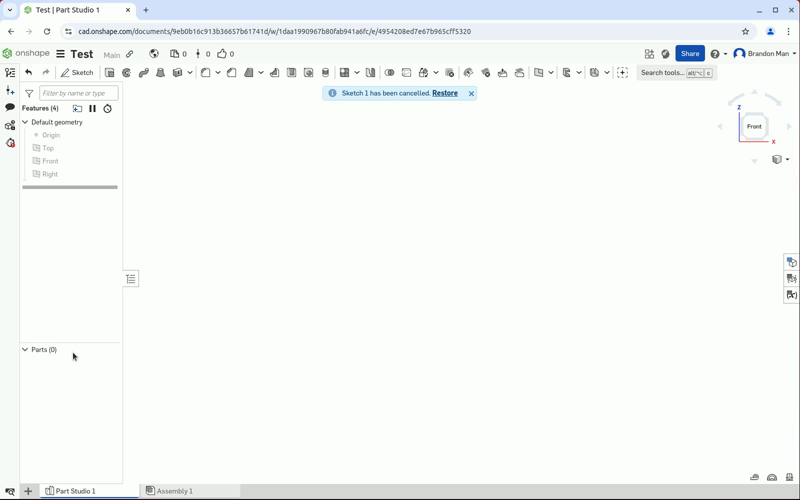
key_up(shift)
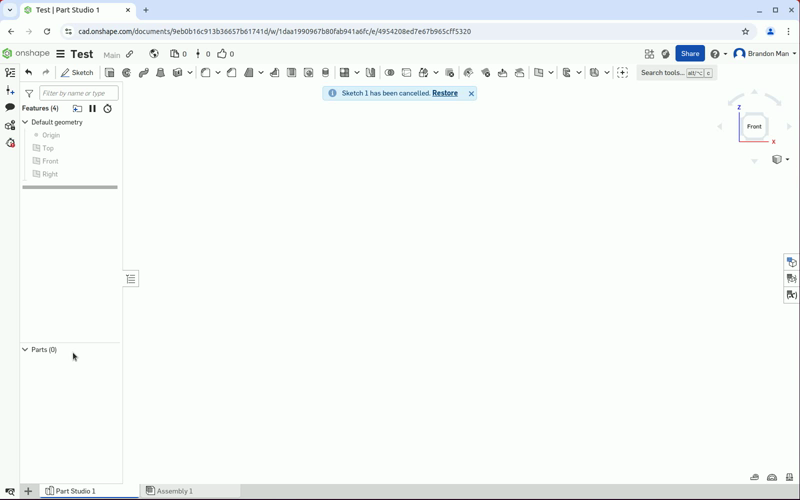
key(space)
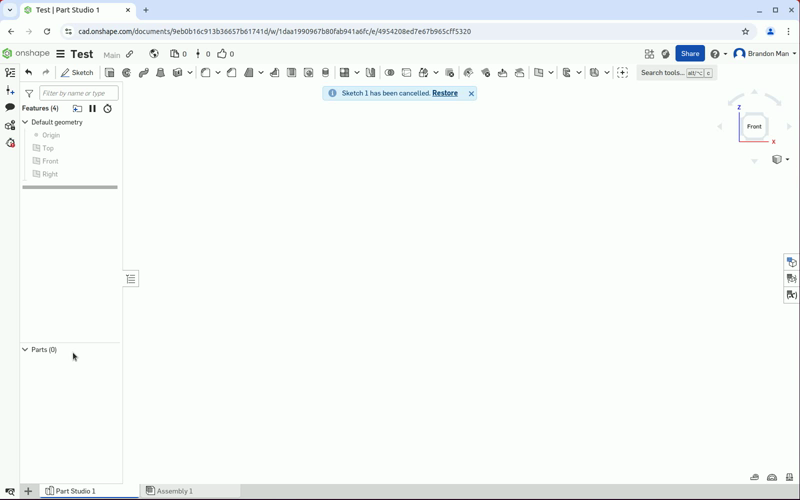
key_down(shift)
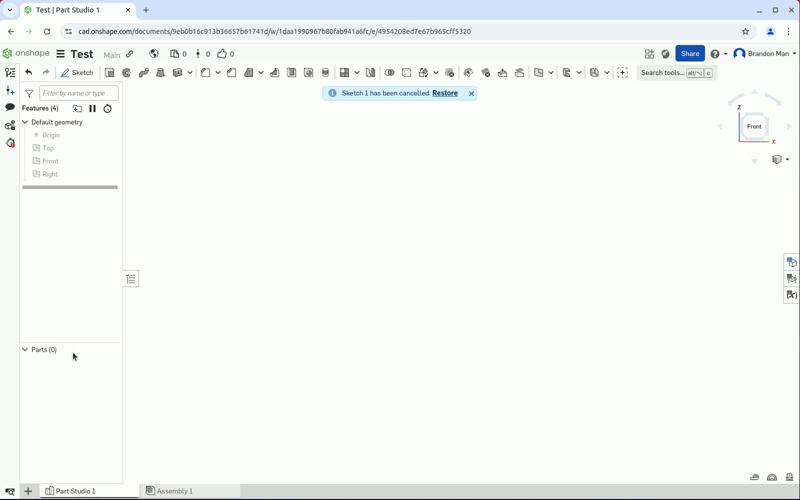
key(left)
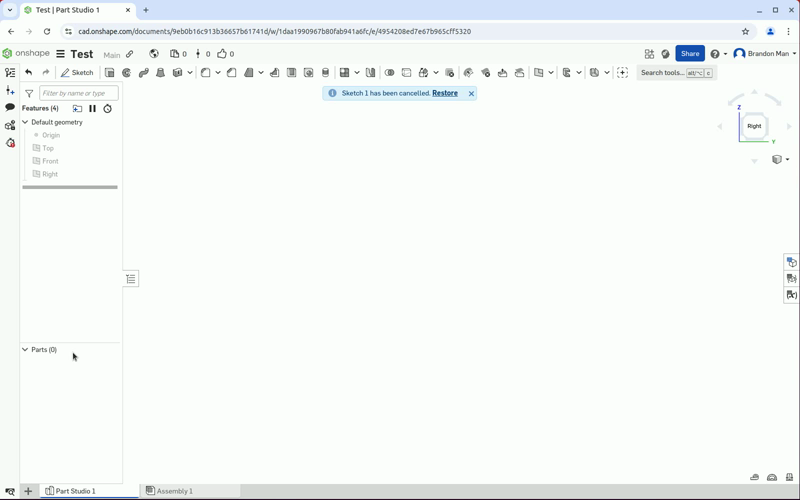
key_up(shift)
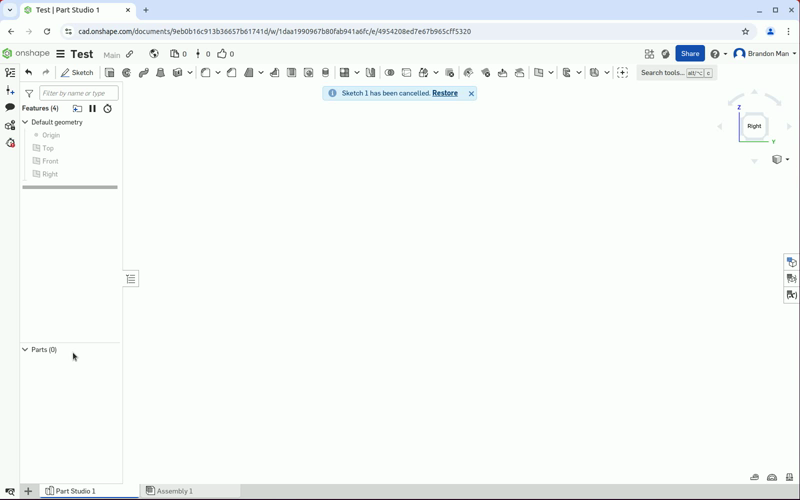
mouse_move(73, 352)
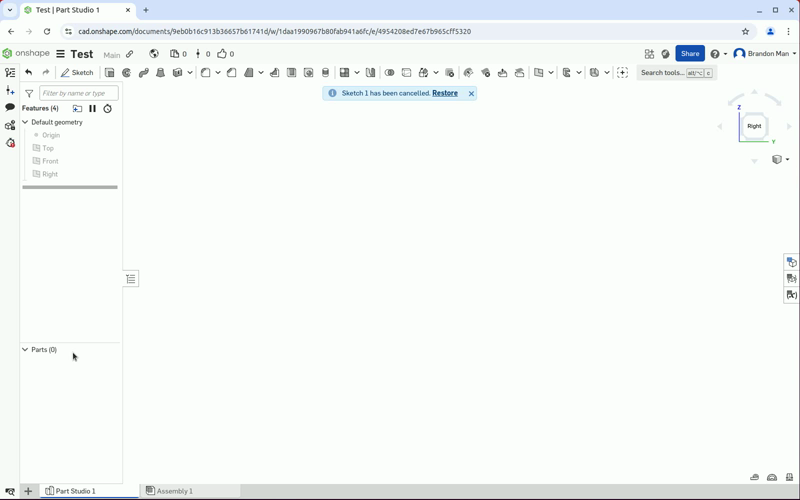
key(shift+y)
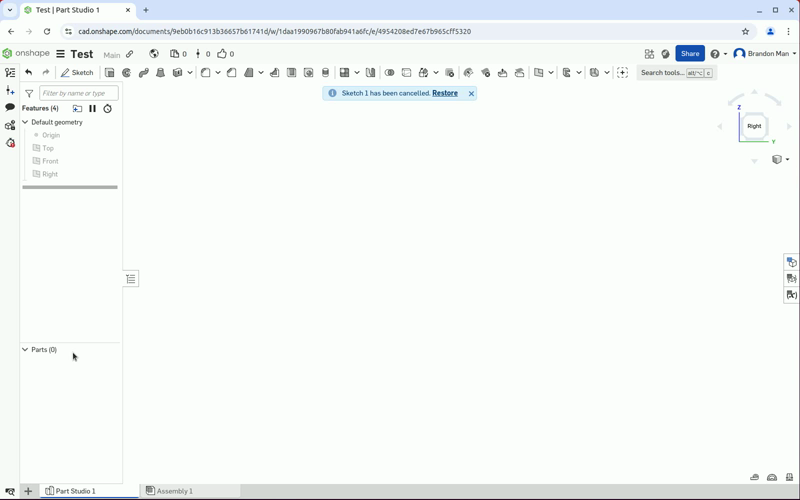
key(shift+s)
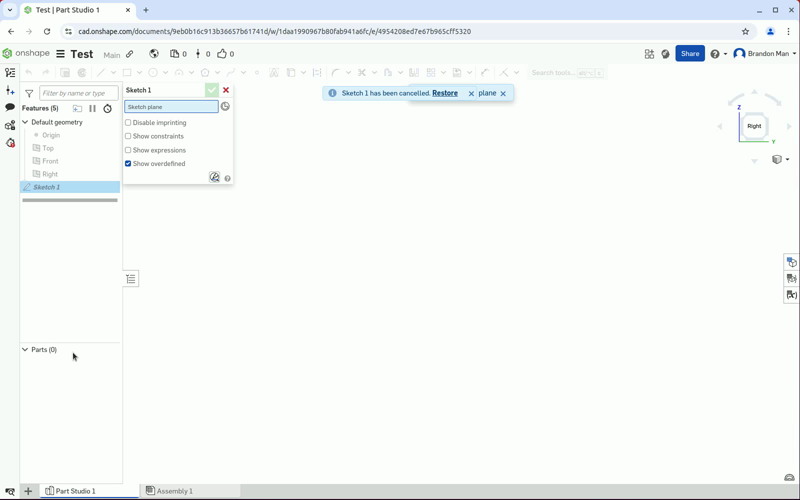
mouse_move(73, 176)
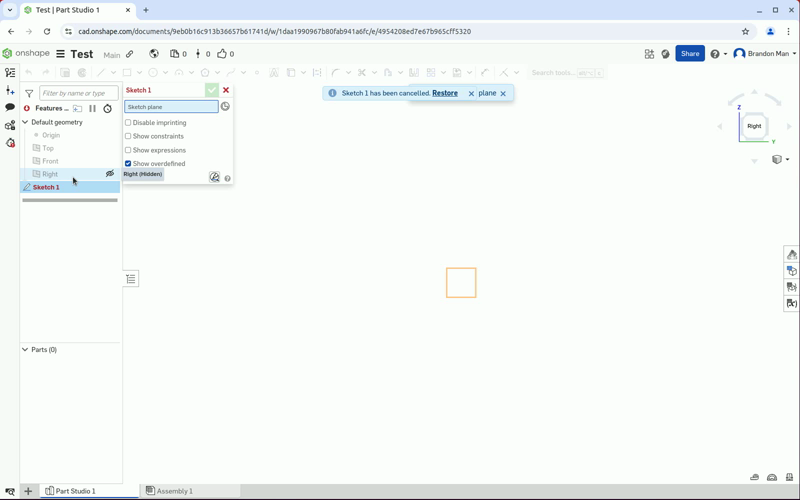
click(73, 176)
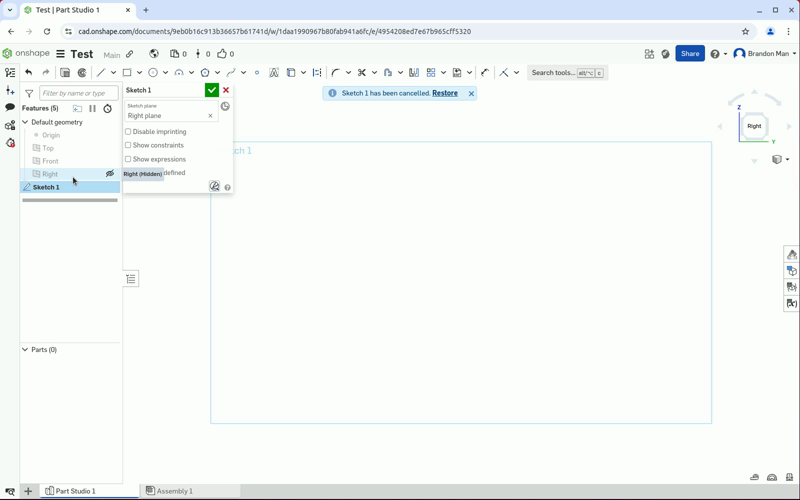
mouse_move(73, 352)
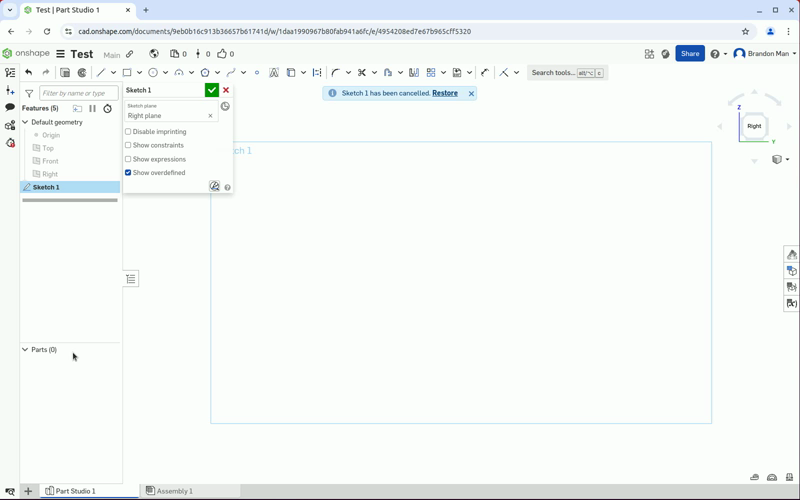
key(y)
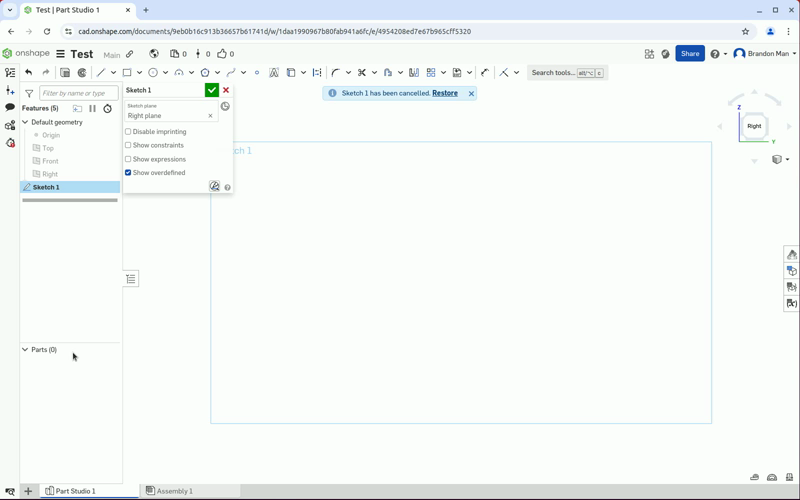
key(l)
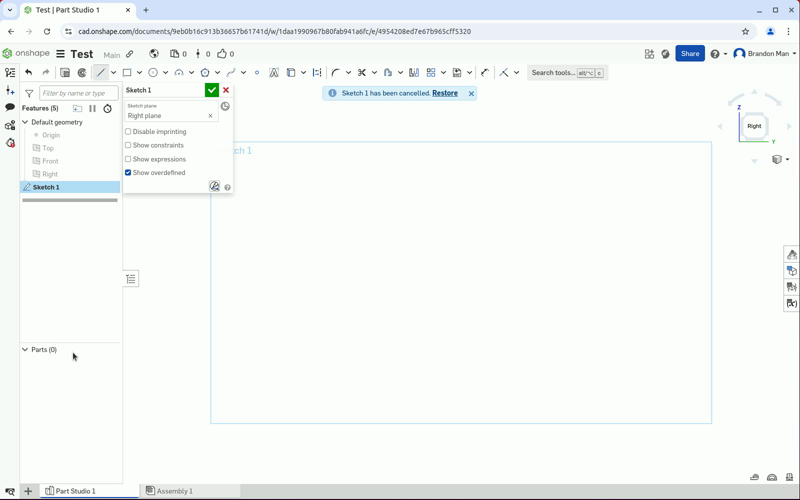
key_down(shift)
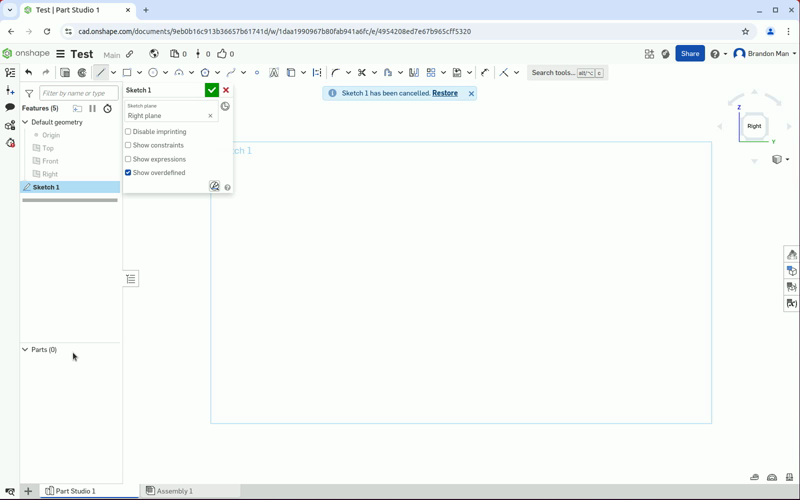
mouse_move(404, 339)
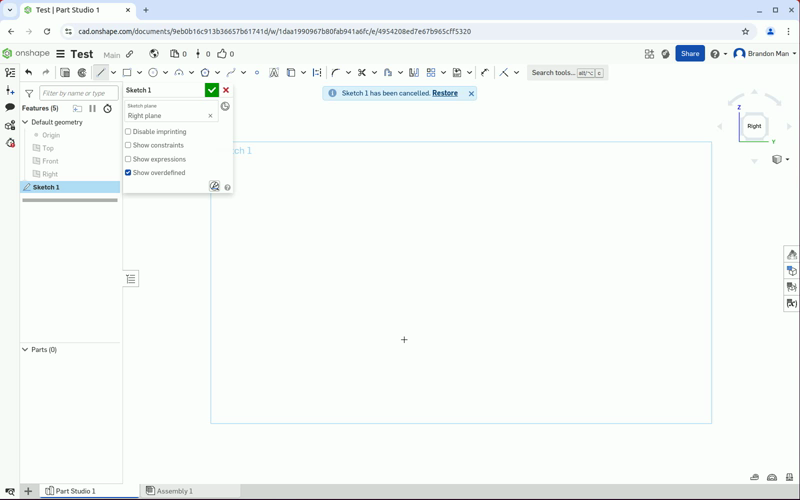
click(404, 339)
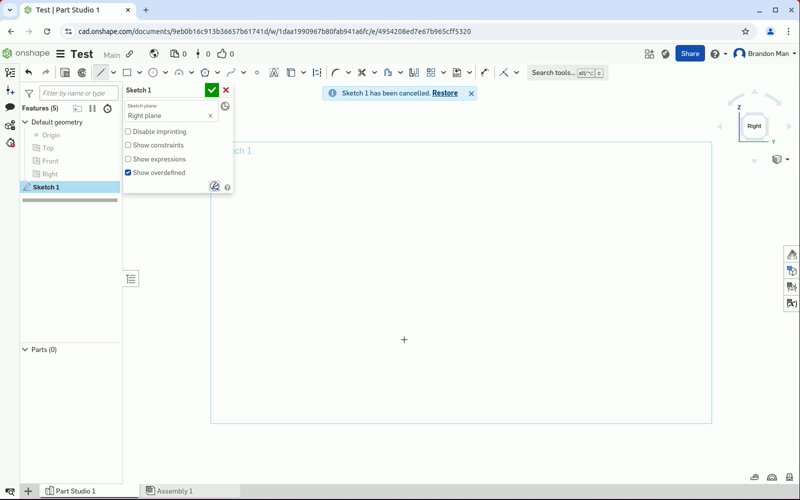
key_up(shift)
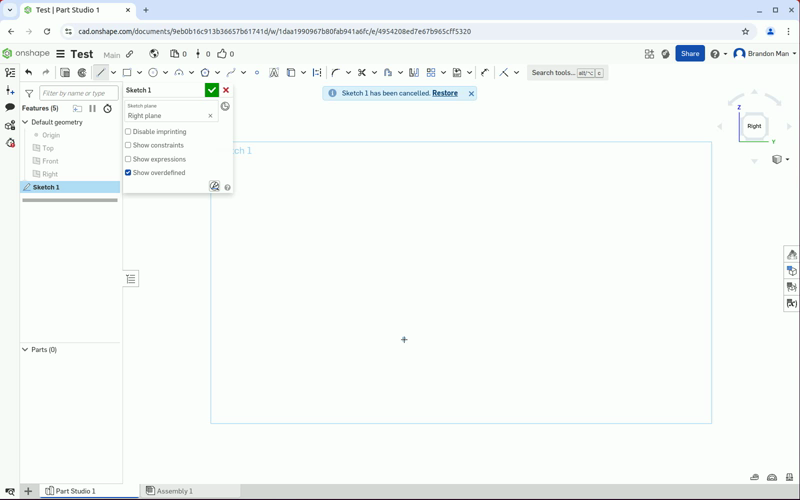
key_down(shift)
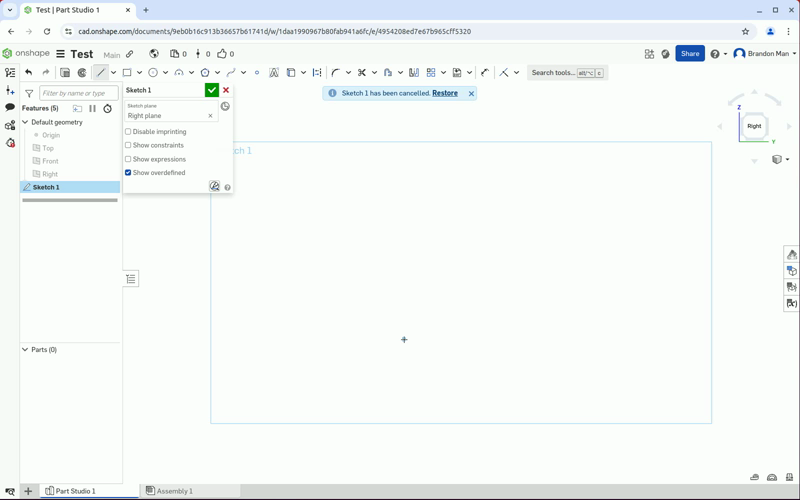
mouse_move(516, 339)
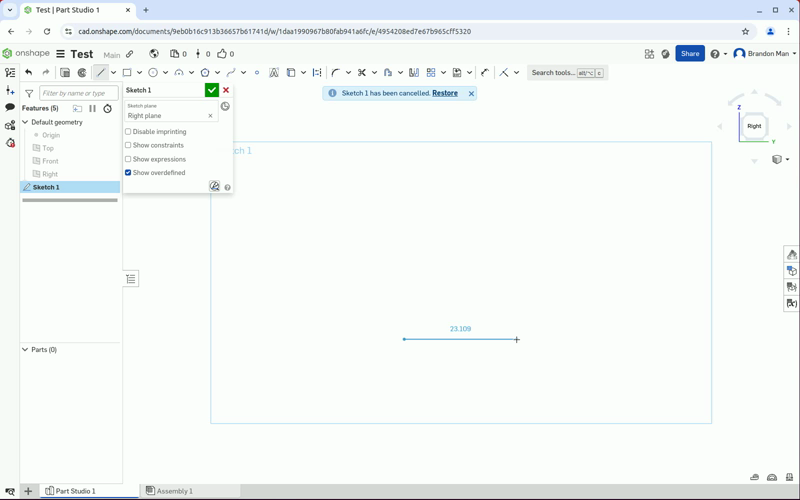
click(516, 339)
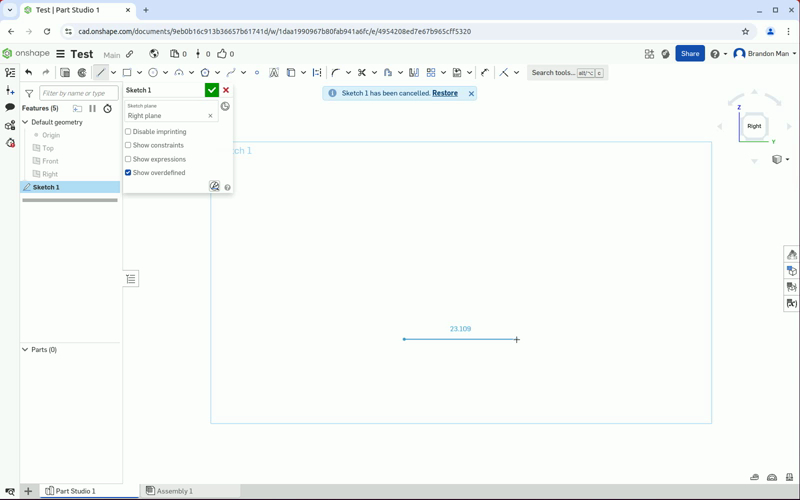
key_up(shift)
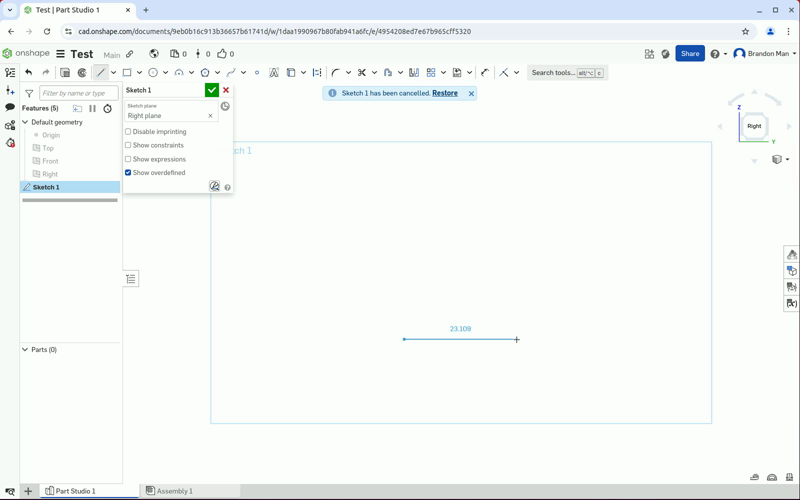
key_down(shift)
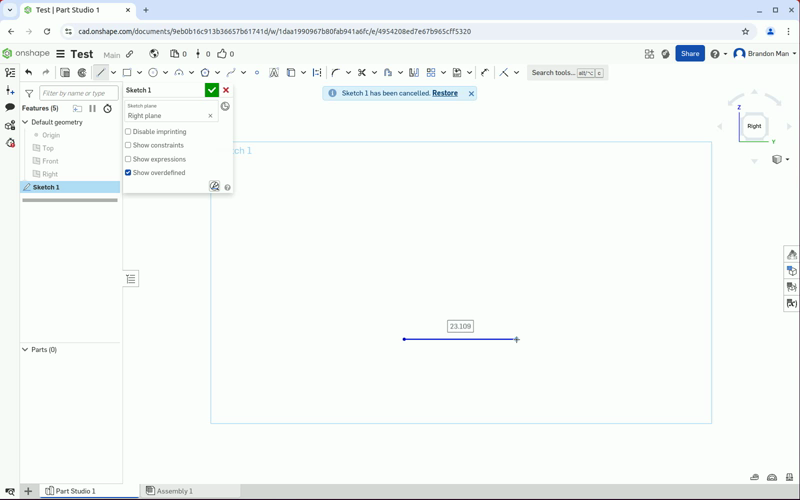
mouse_move(516, 226)
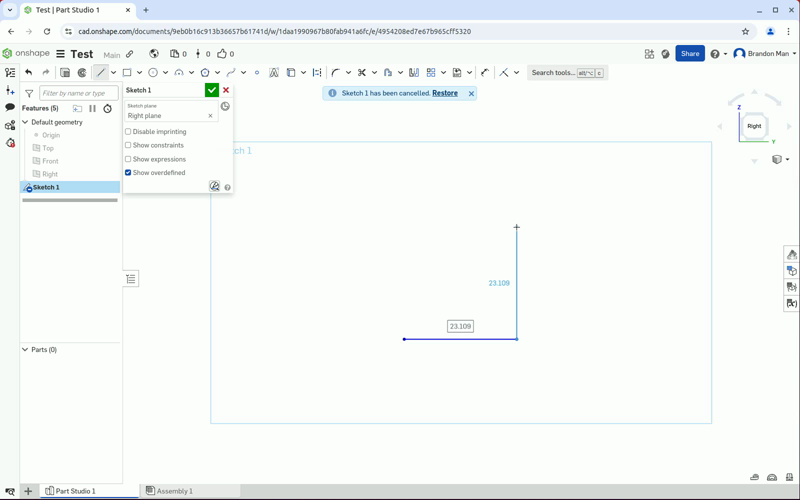
click(516, 226)
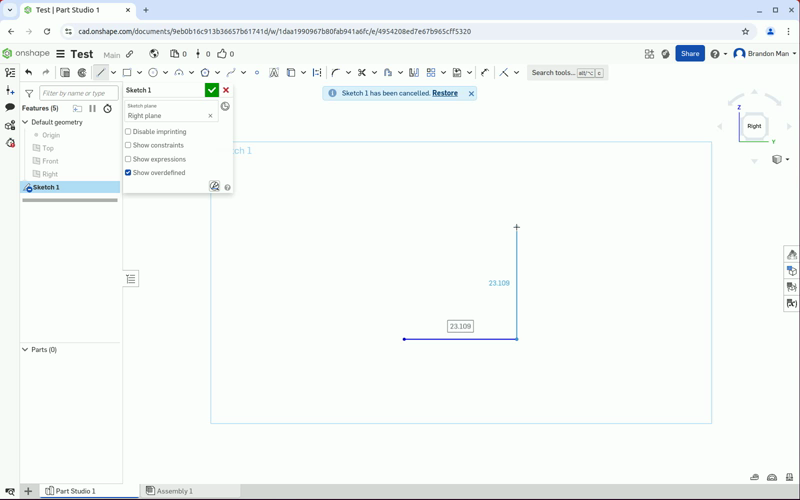
key_up(shift)
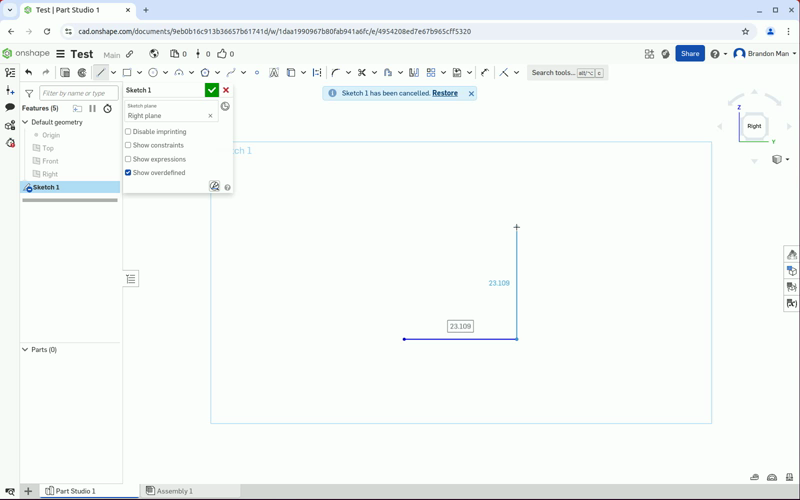
key_down(shift)
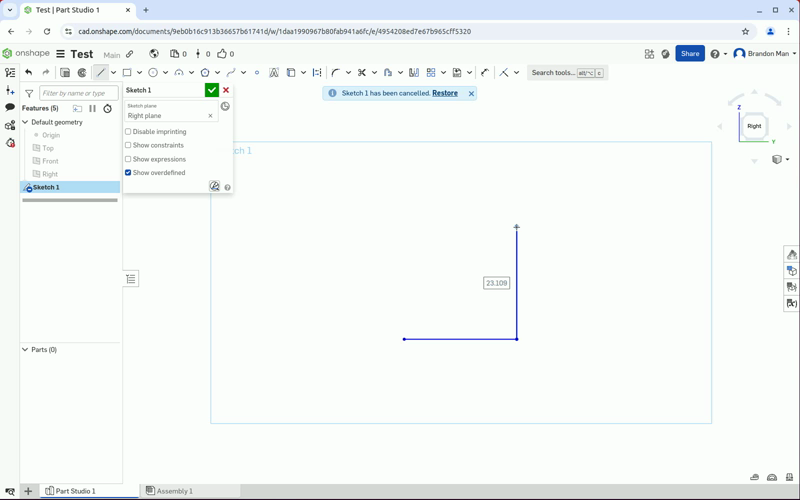
mouse_move(404, 226)
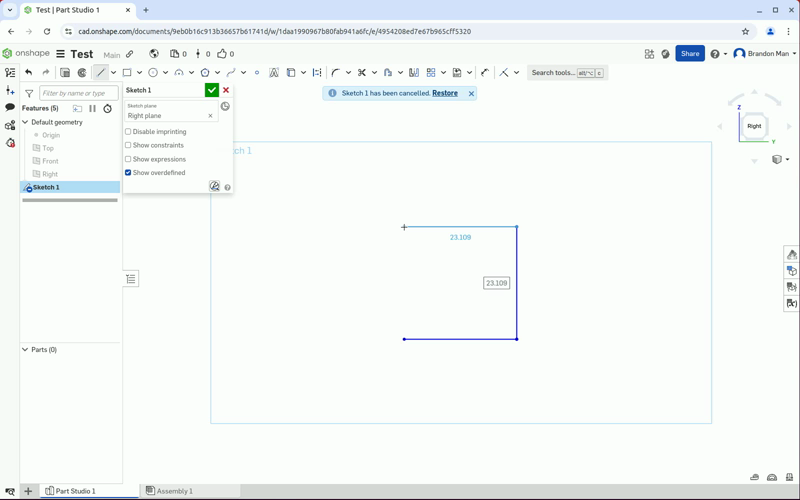
click(404, 226)
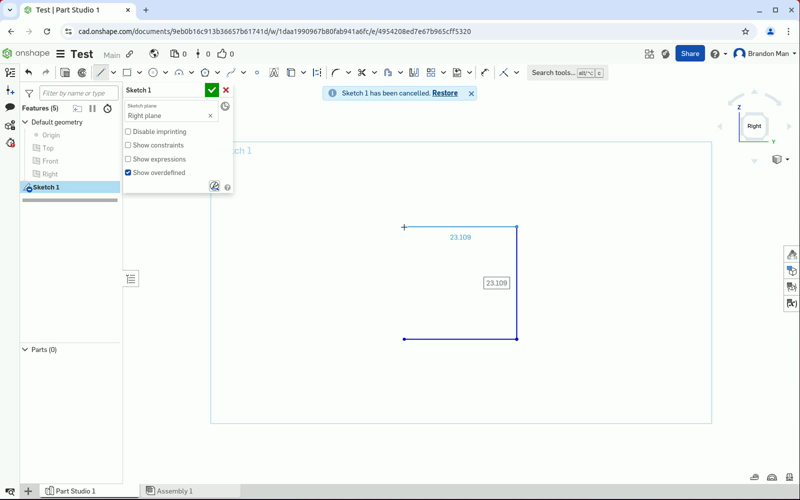
key_up(shift)
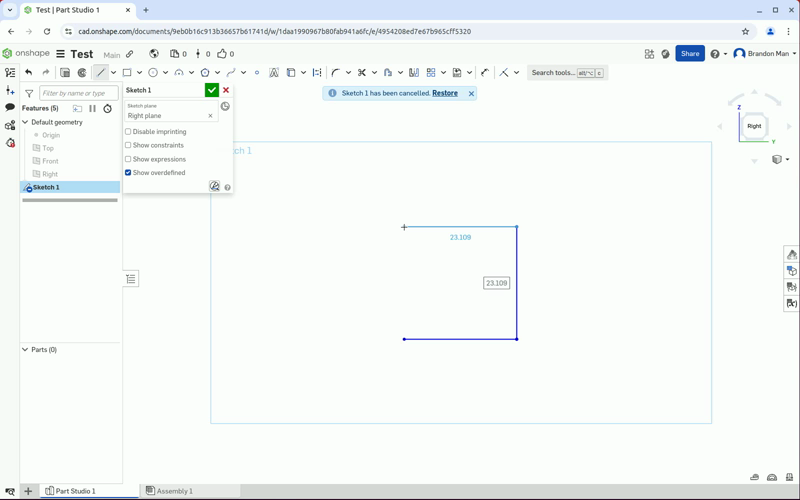
key_down(shift)
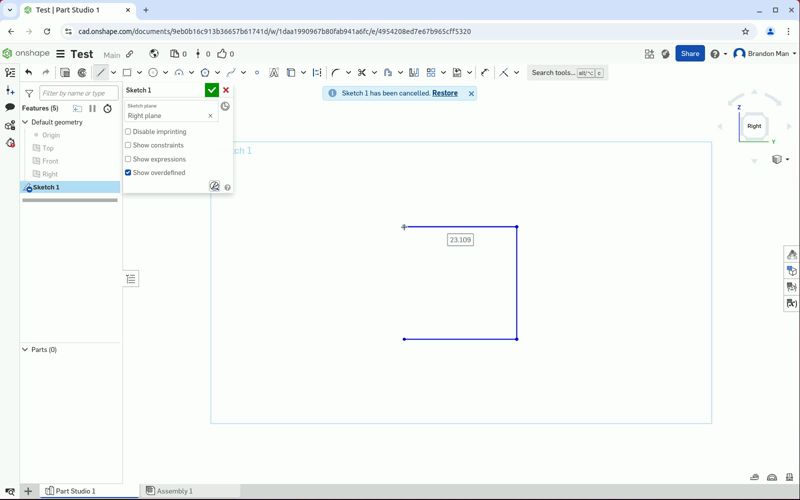
mouse_move(404, 339)
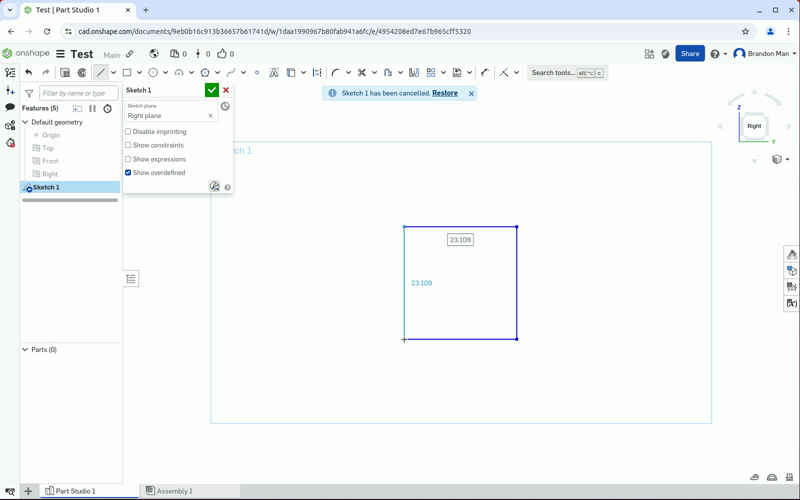
key_up(shift)
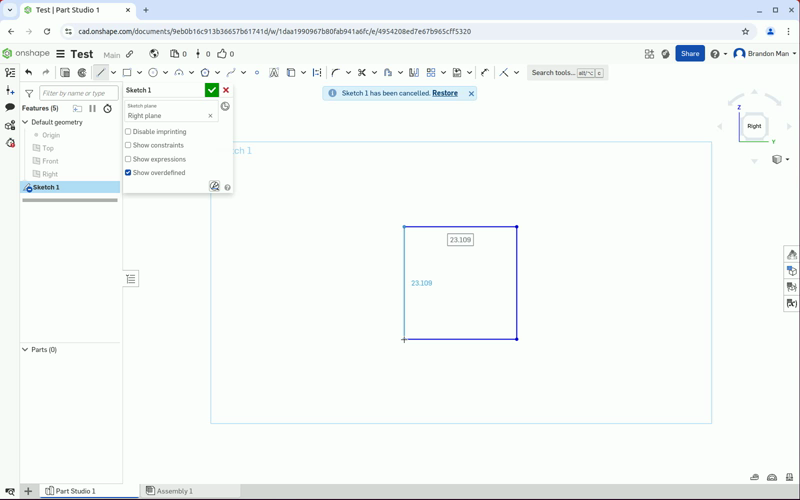
click(404, 339)
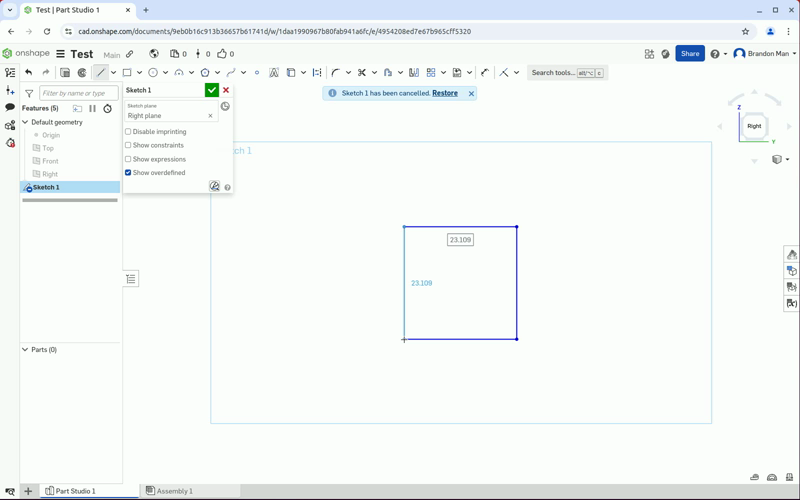
key(esc)
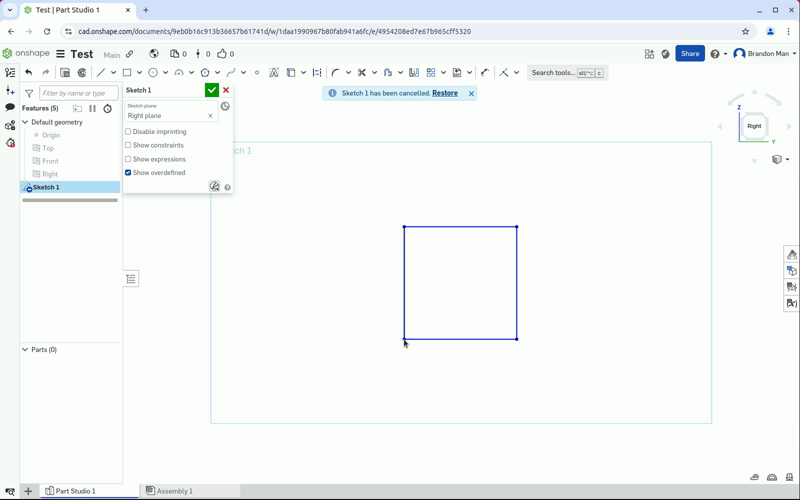
mouse_move(492, 268)
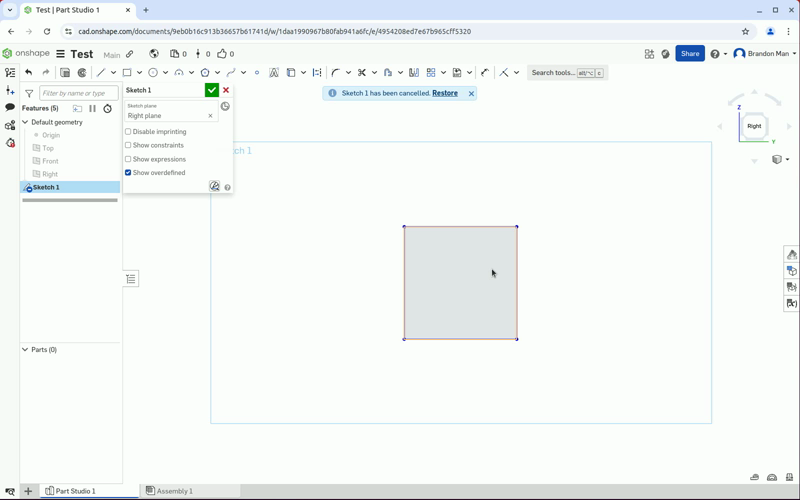
click(492, 268)
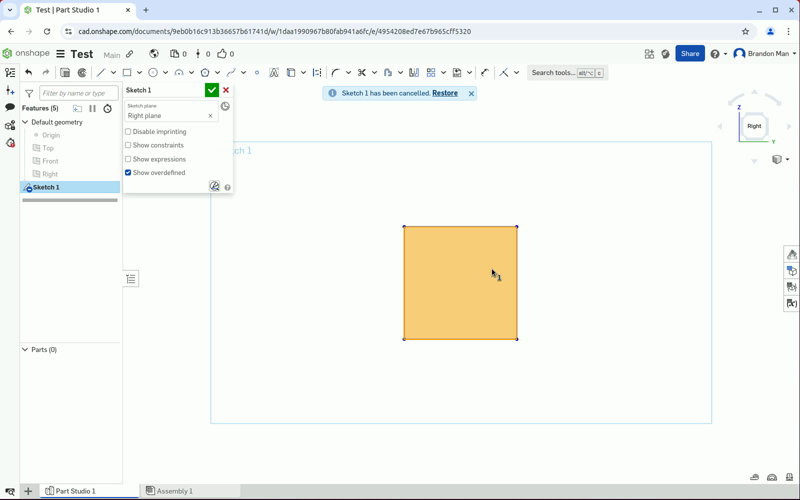
mouse_move(73, 352)
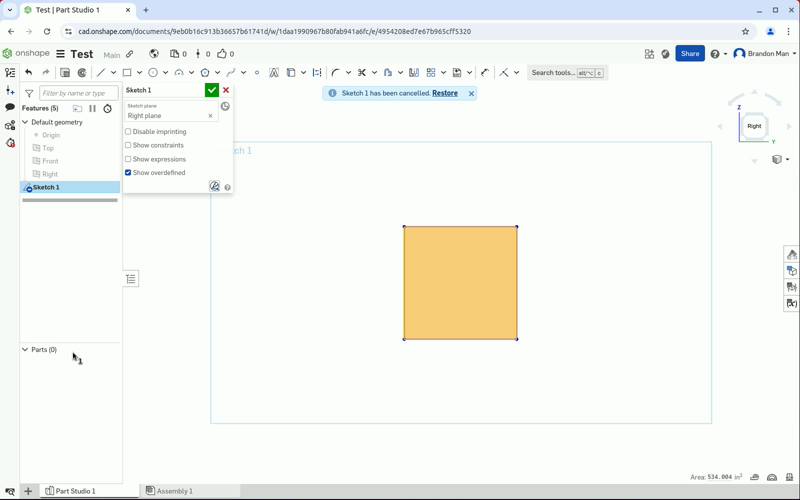
key(shift+y)
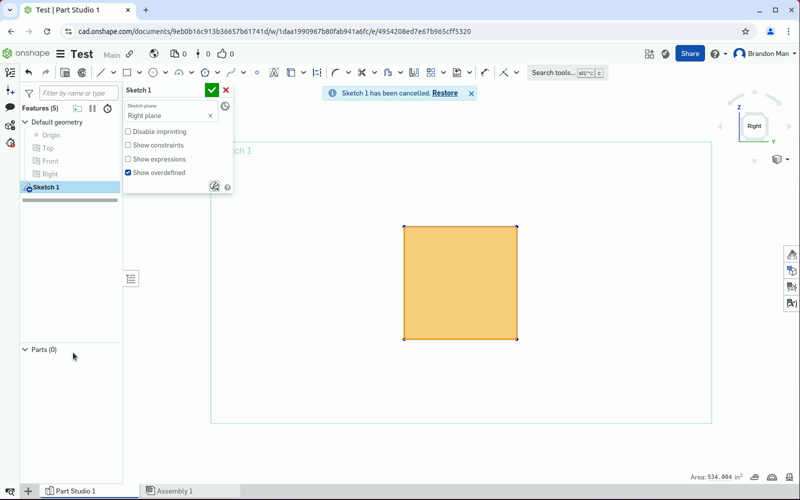
key(shift+e)
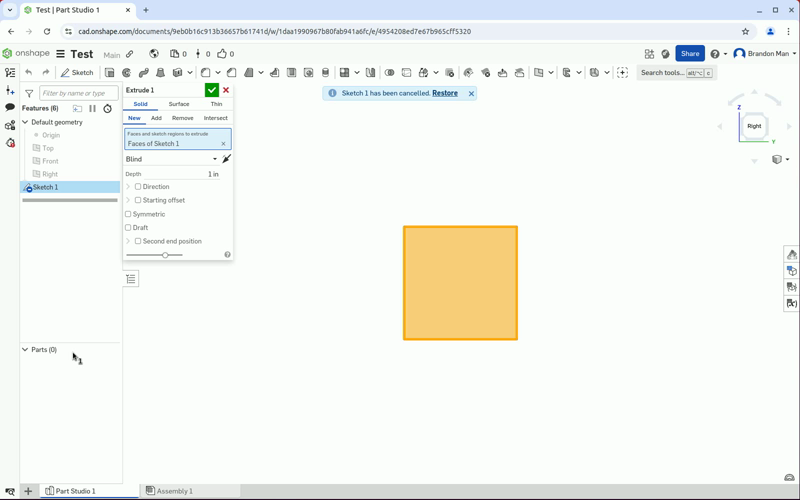
mouse_move(143, 106)
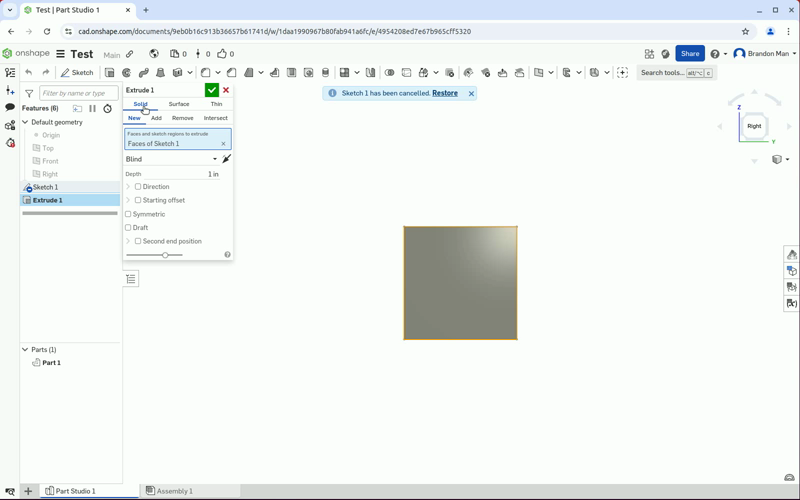
click(143, 106)
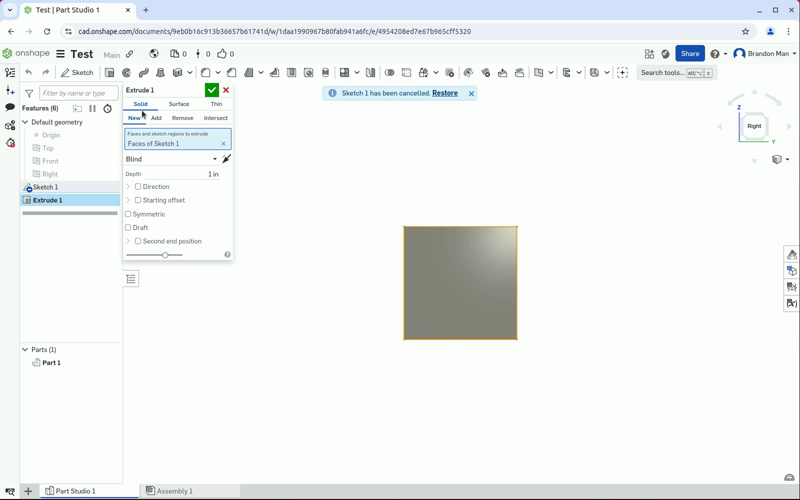
mouse_move(137, 120)
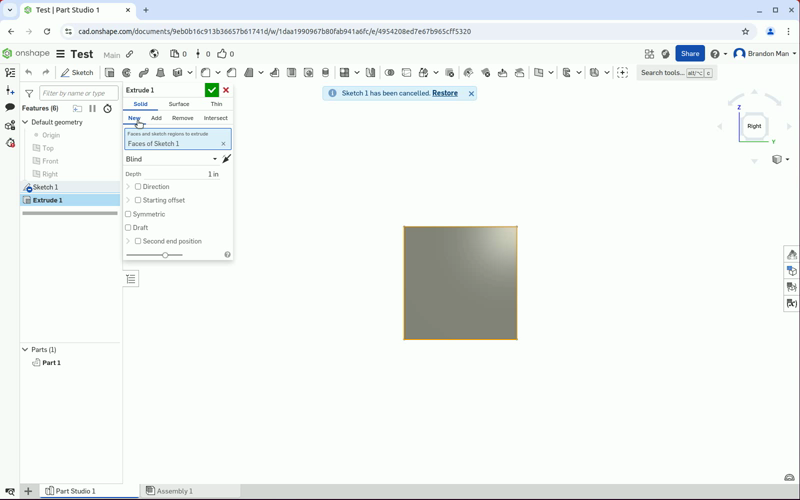
click(137, 120)
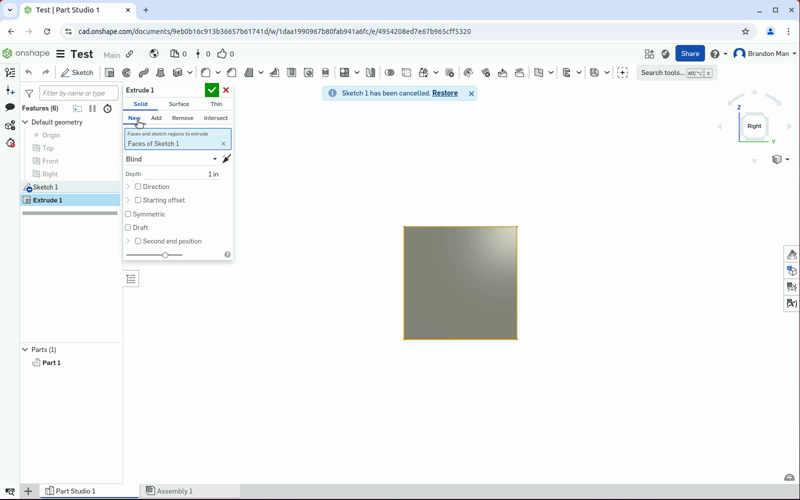
key(tab, 4)
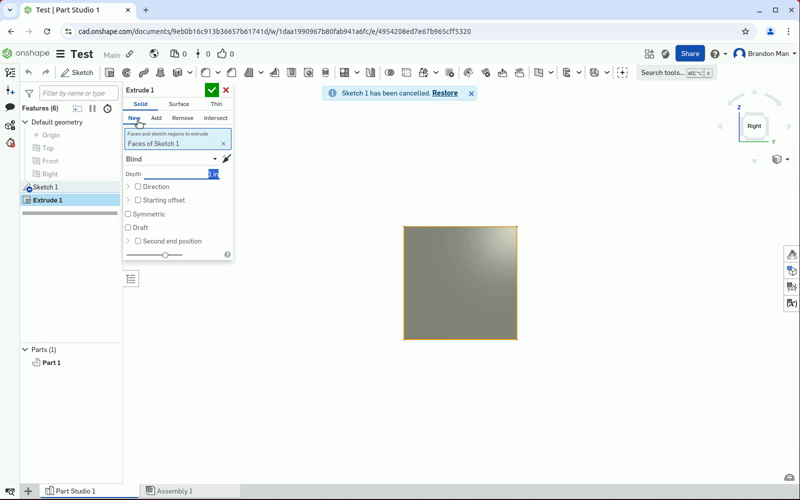
text(23.108)
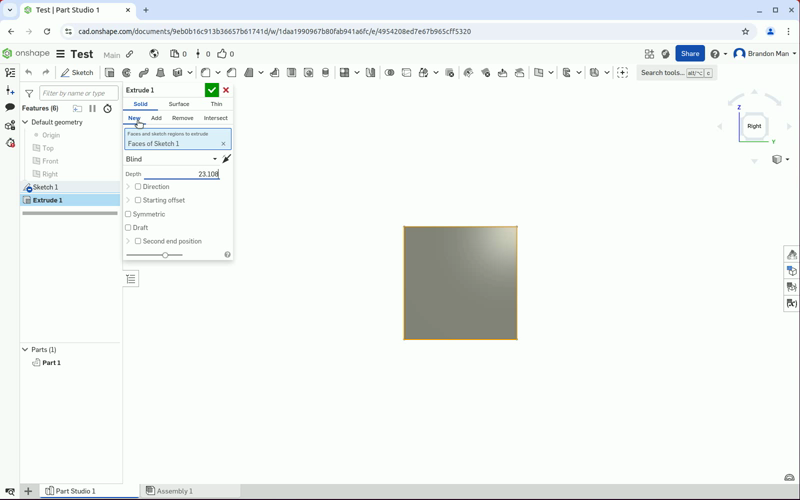
key(enter)
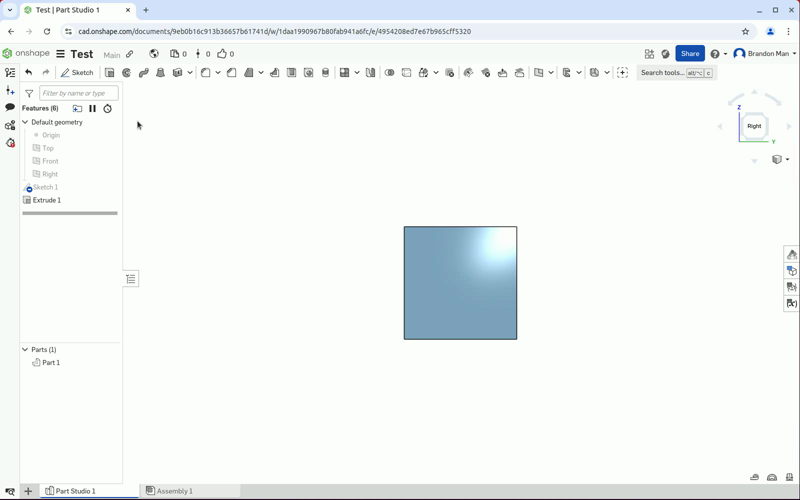
key(shift+h)
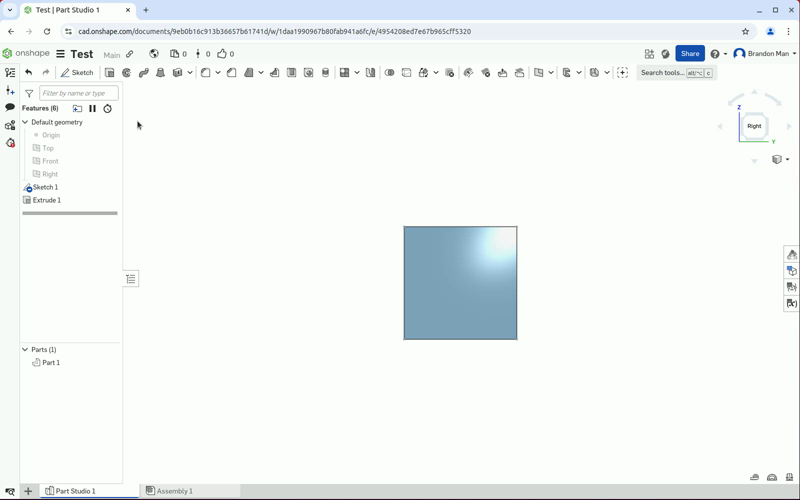
key(shift+h)
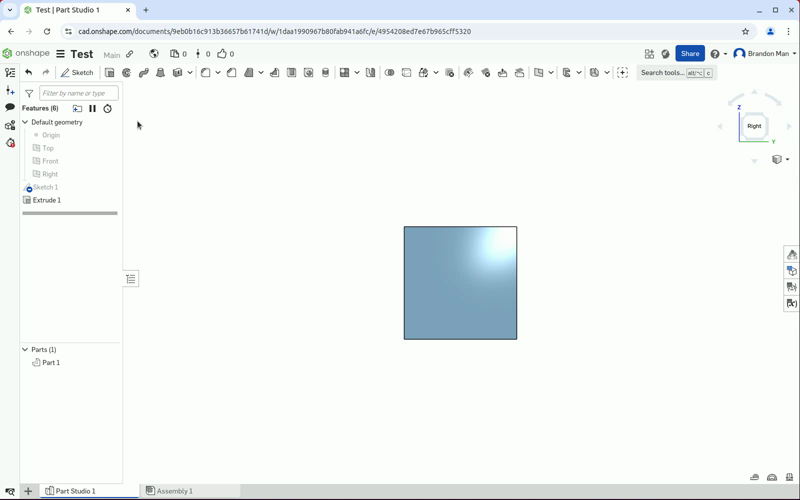
mouse_move(73, 189)
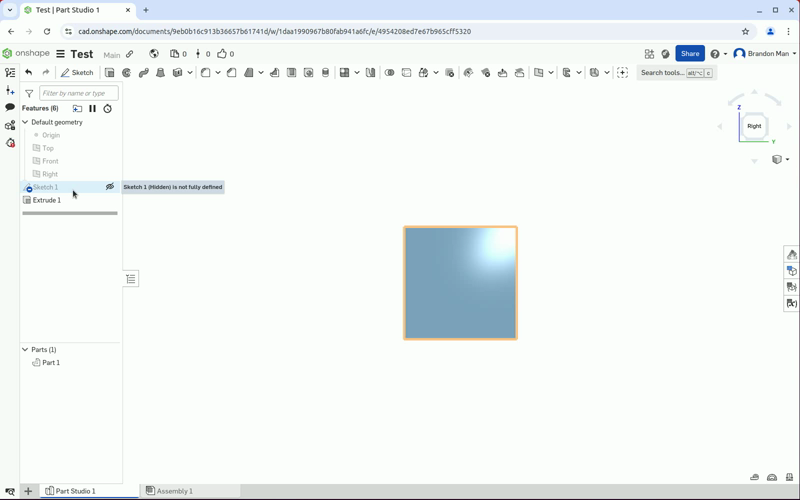
click(73, 189)
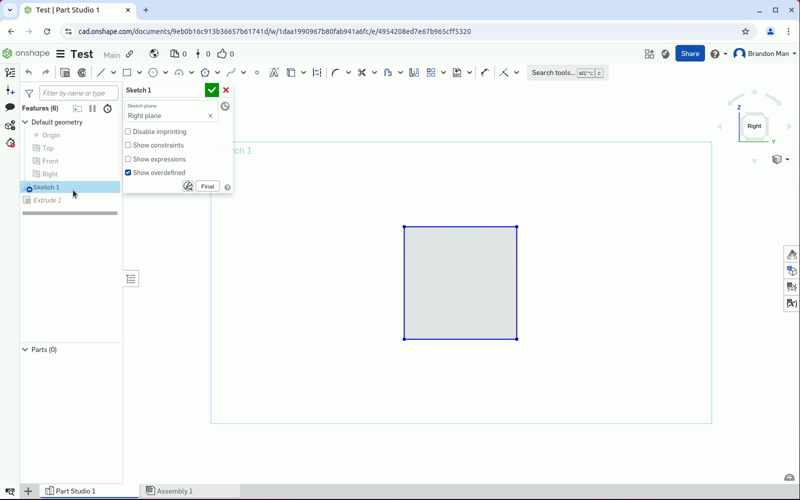
mouse_move(229, 92)
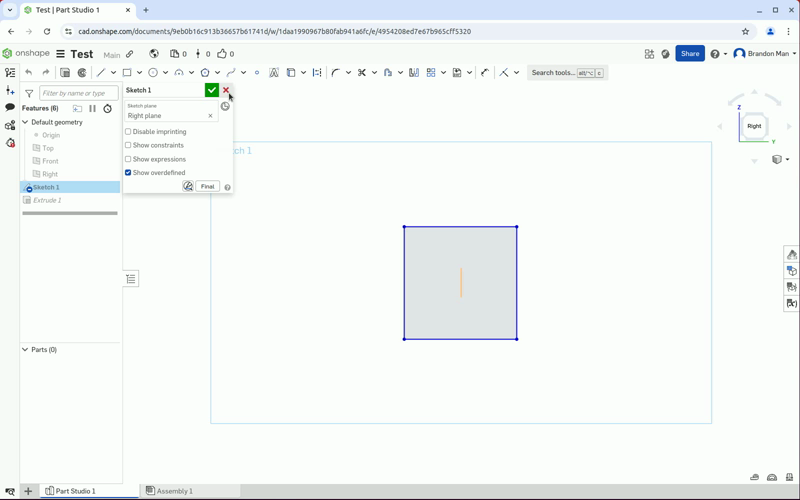
click(229, 92)
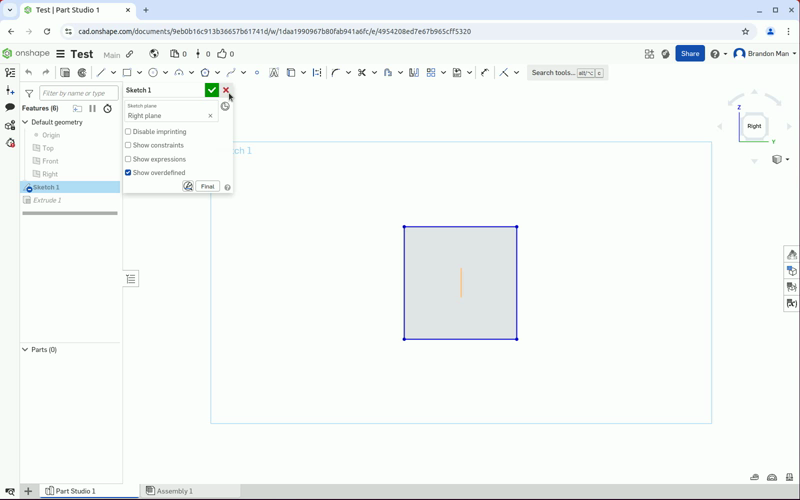
key(shift+s)
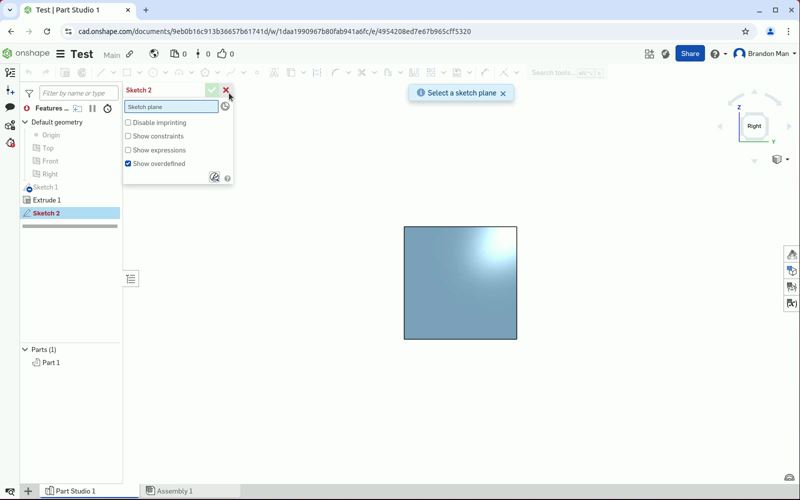
mouse_move(73, 176)
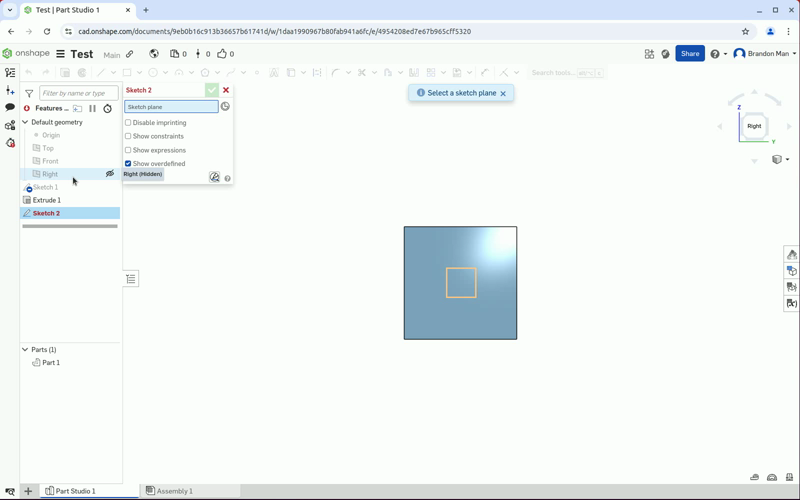
click(73, 176)
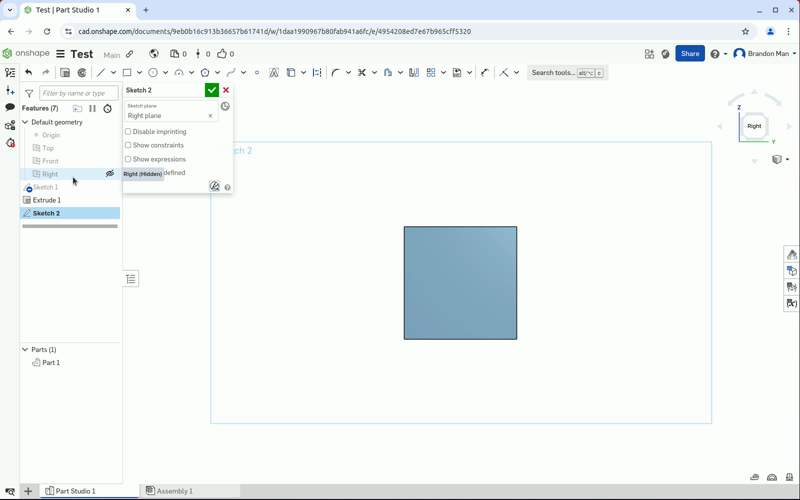
mouse_move(73, 352)
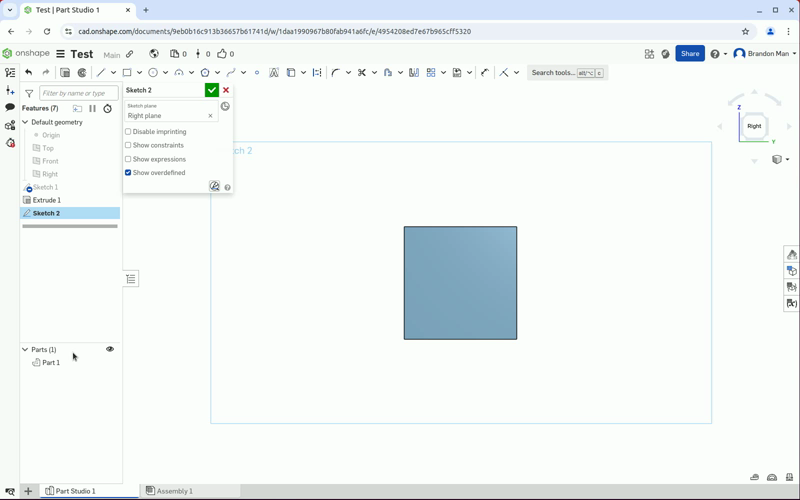
key(y)
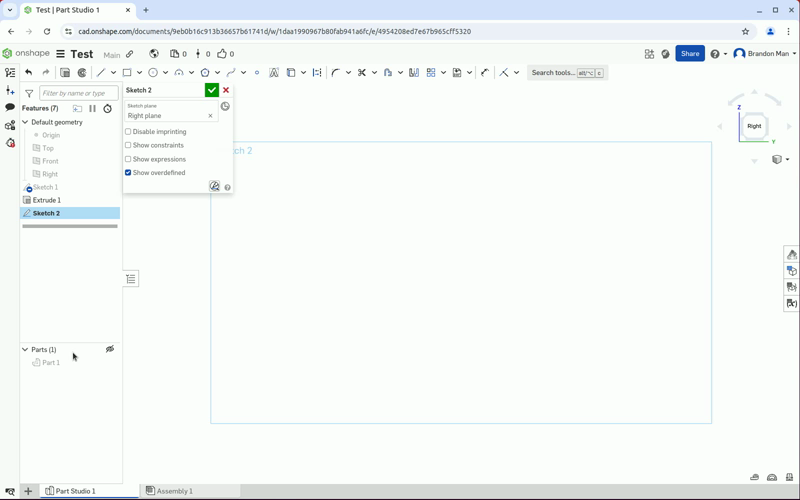
key(l)
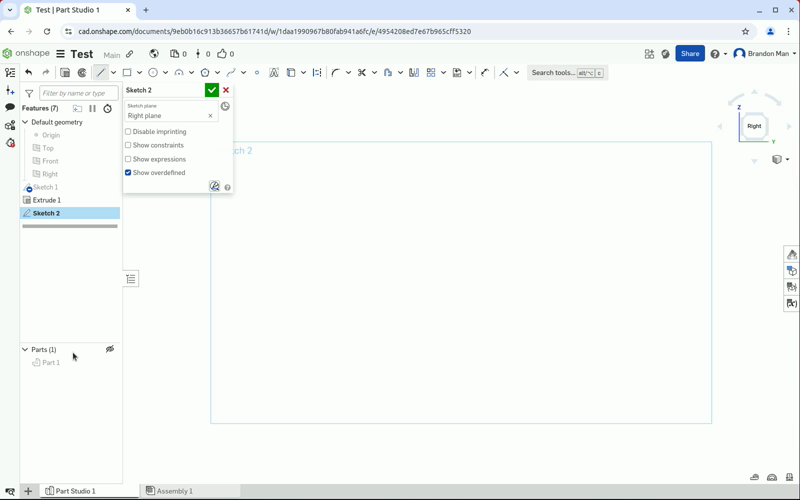
key_down(shift)
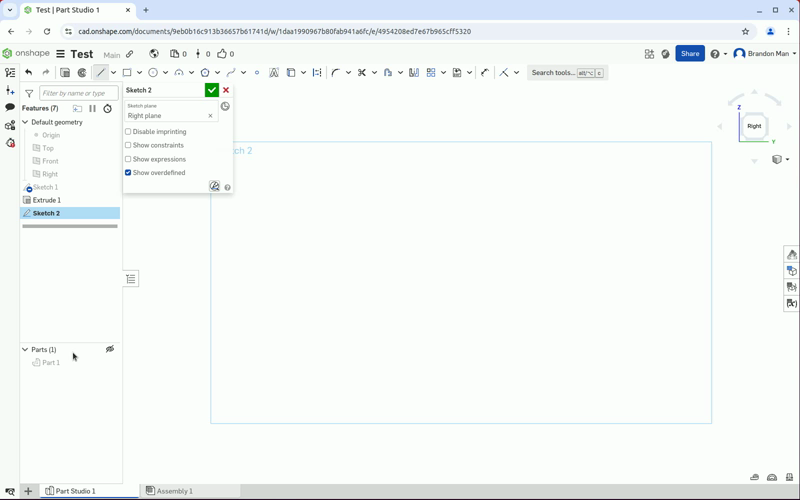
mouse_move(416, 327)
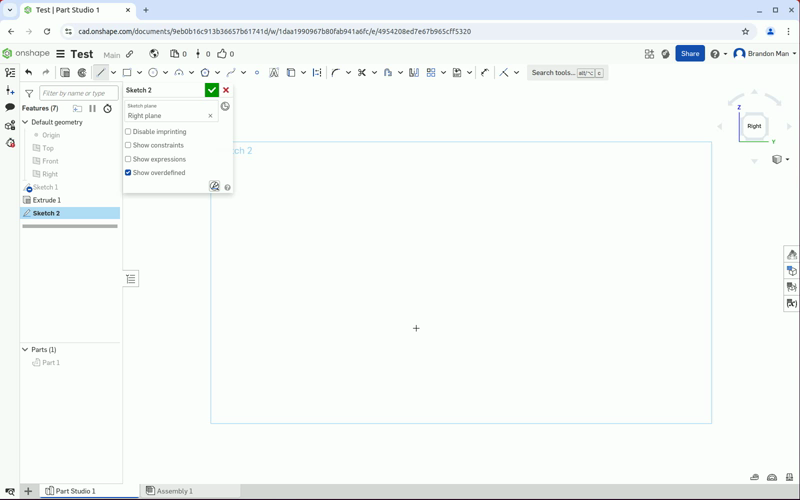
click(416, 327)
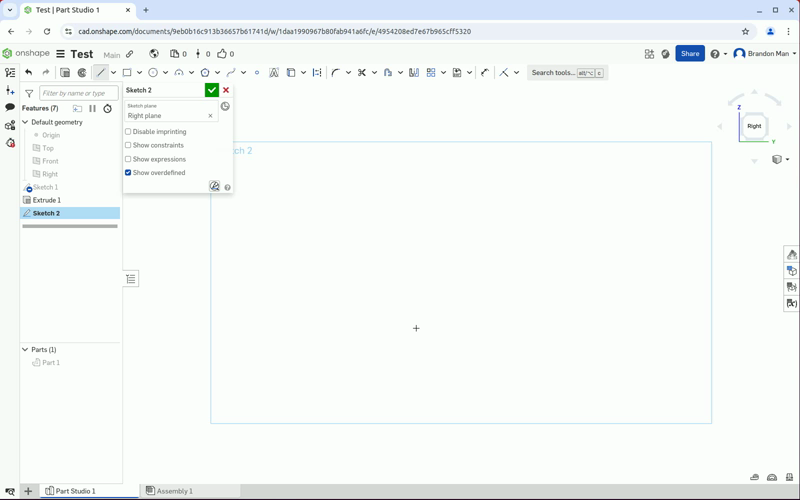
key_up(shift)
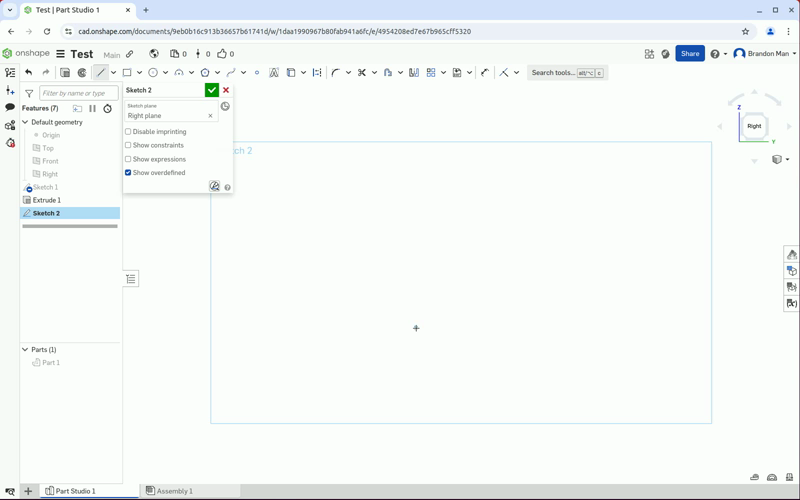
key_down(shift)
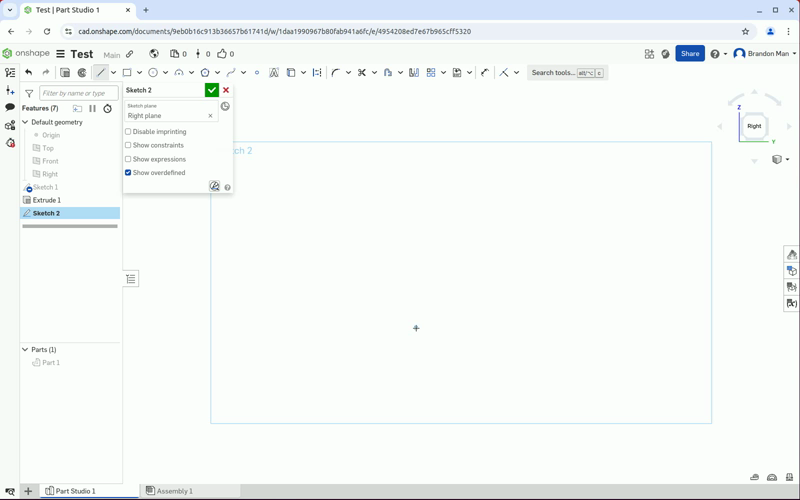
mouse_move(506, 327)
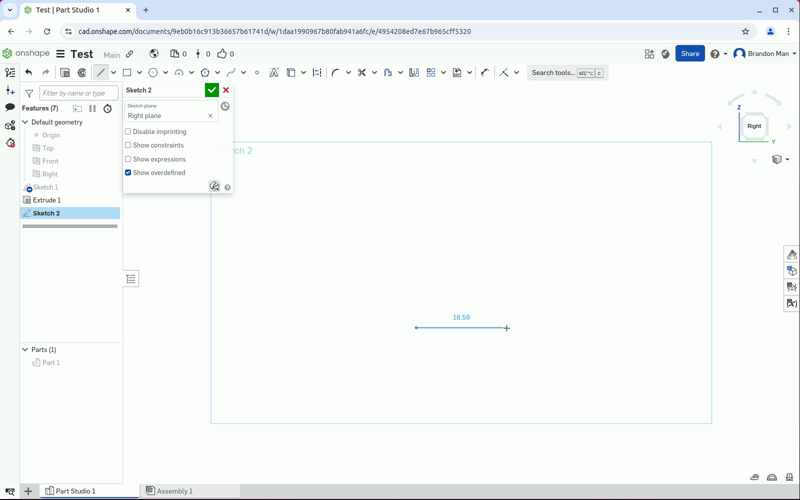
click(506, 327)
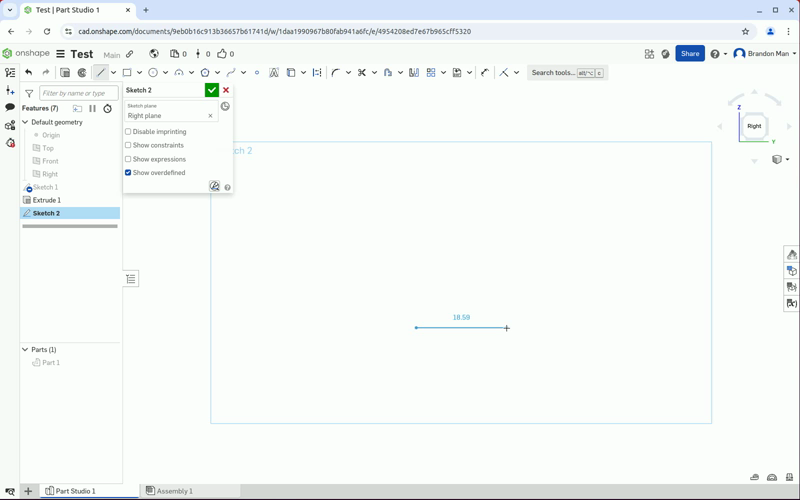
key_up(shift)
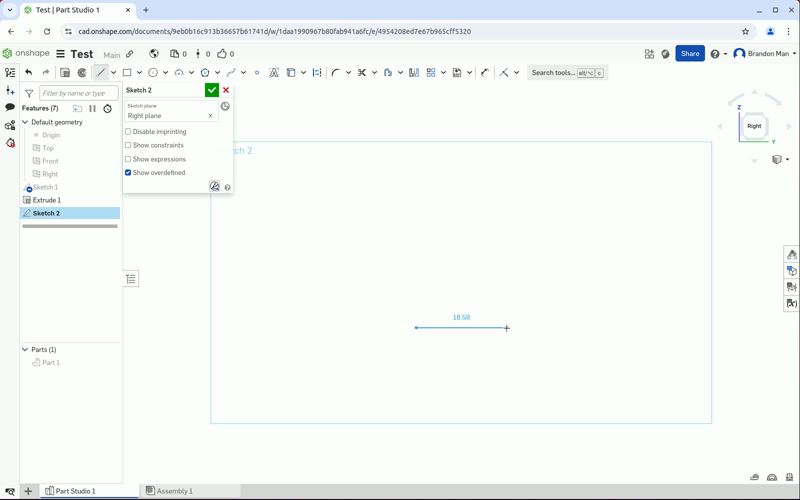
key_down(shift)
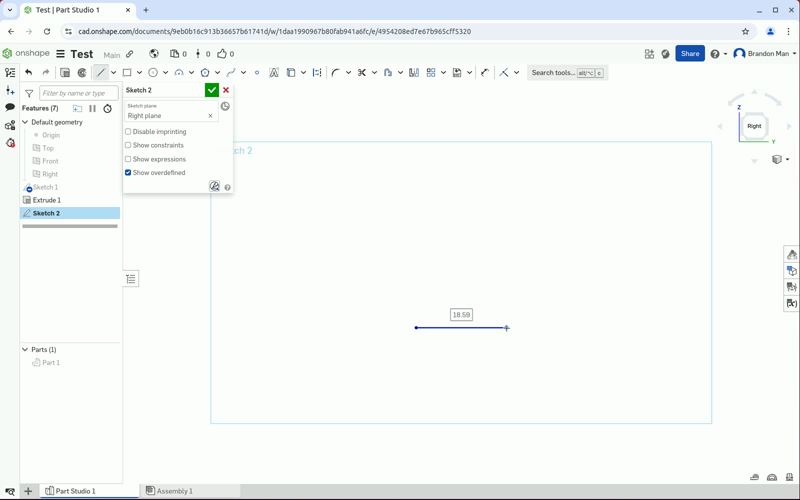
mouse_move(506, 237)
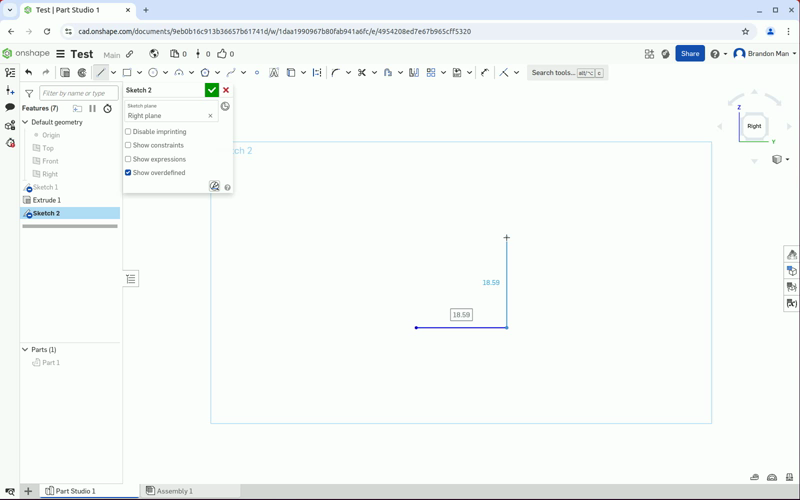
click(506, 237)
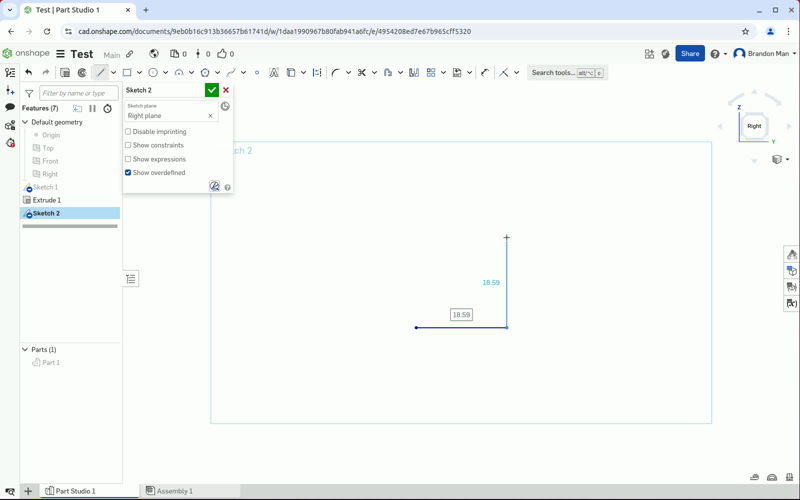
key_up(shift)
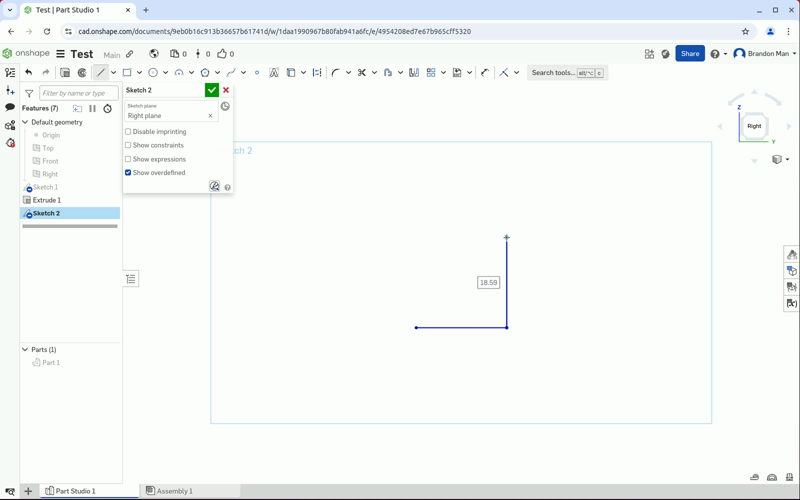
key_down(shift)
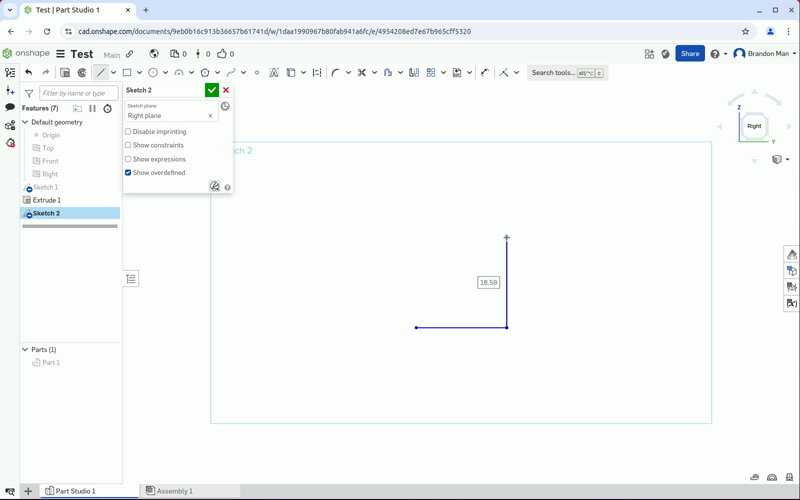
mouse_move(416, 237)
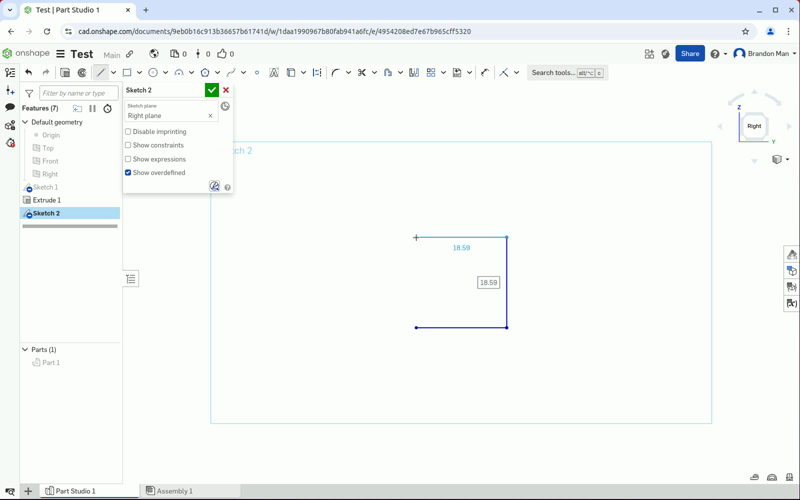
click(416, 237)
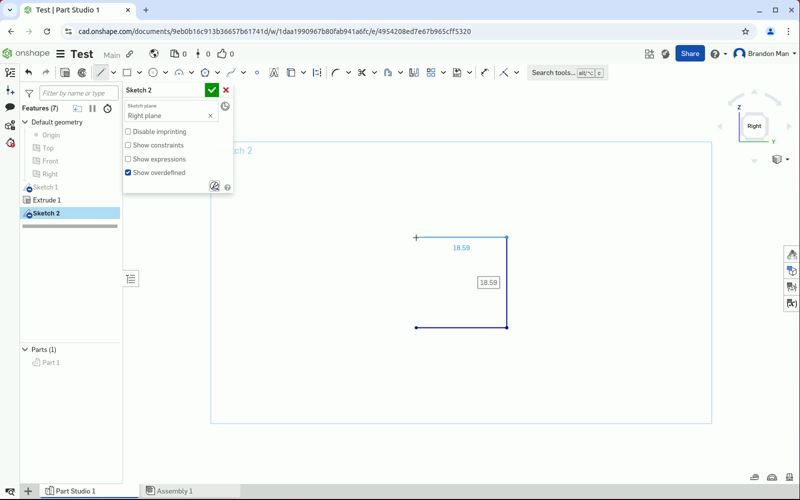
key_up(shift)
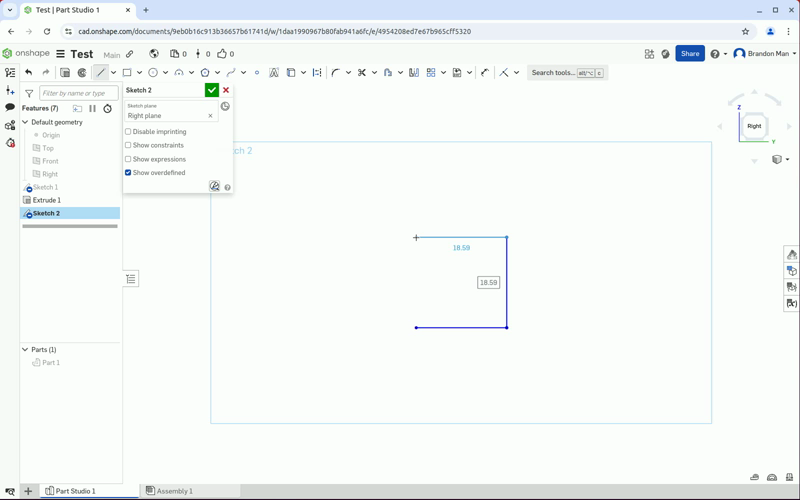
key_down(shift)
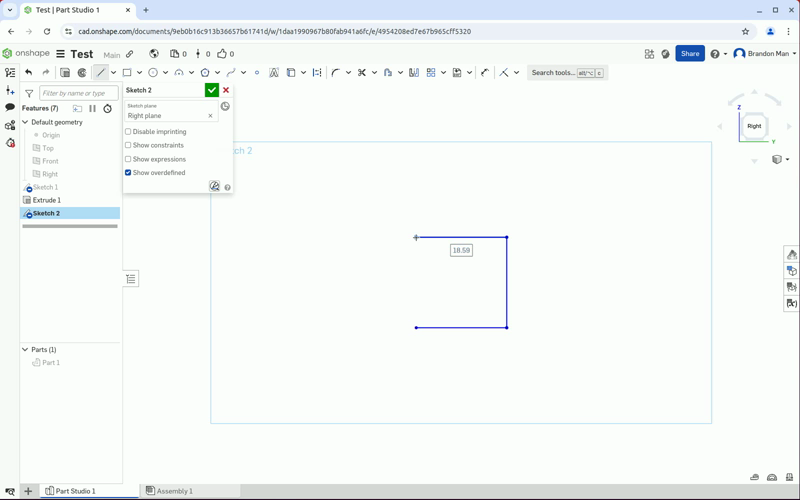
mouse_move(416, 327)
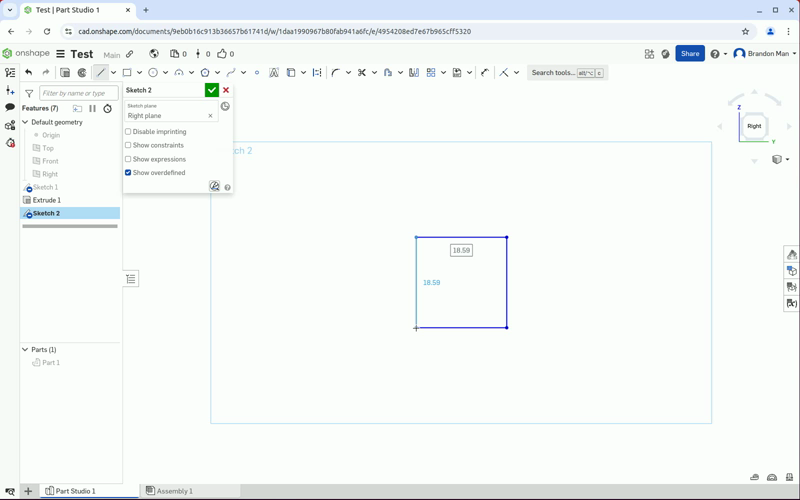
key_up(shift)
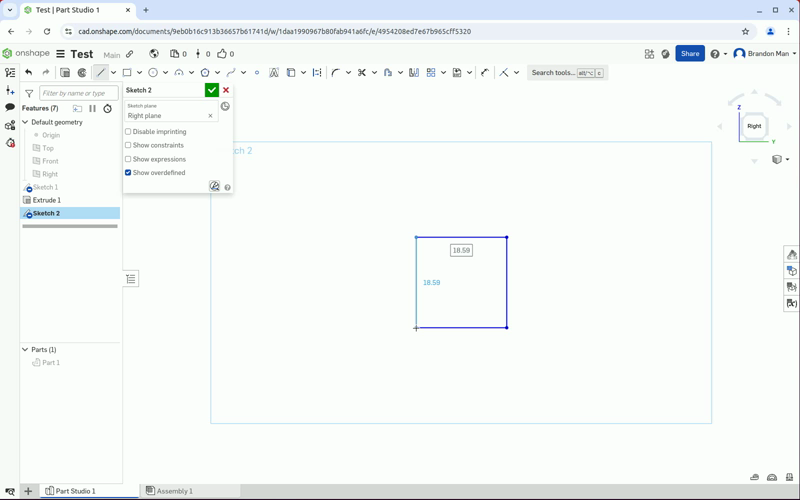
click(416, 327)
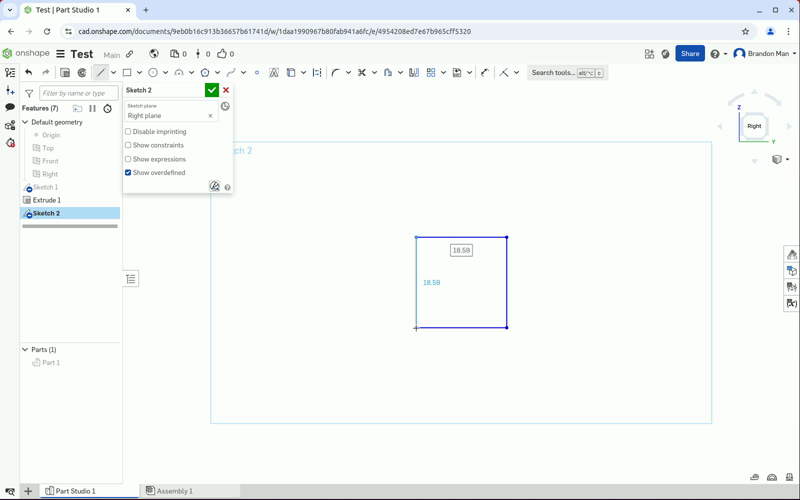
key(esc)
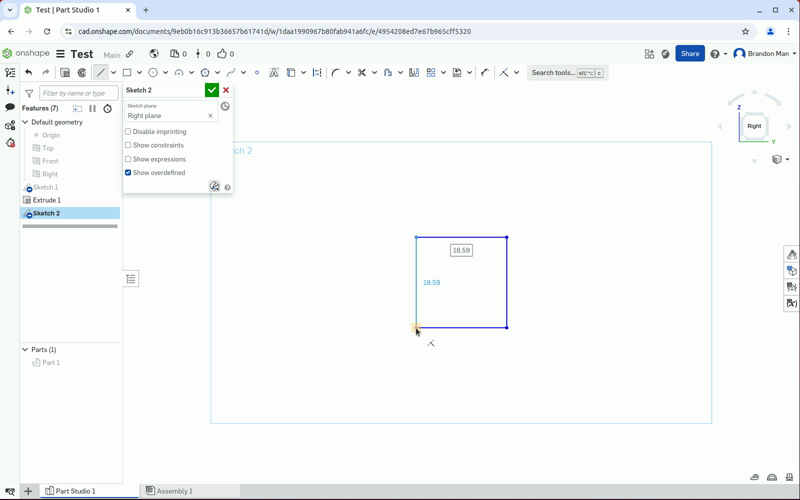
mouse_move(429, 257)
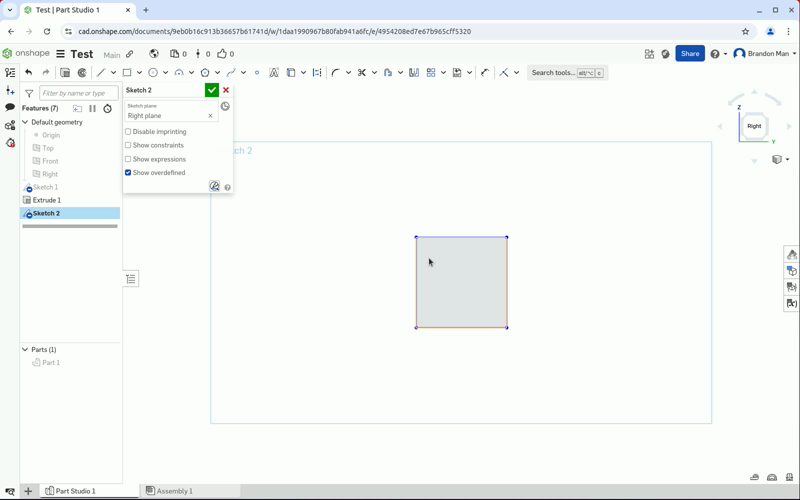
click(429, 257)
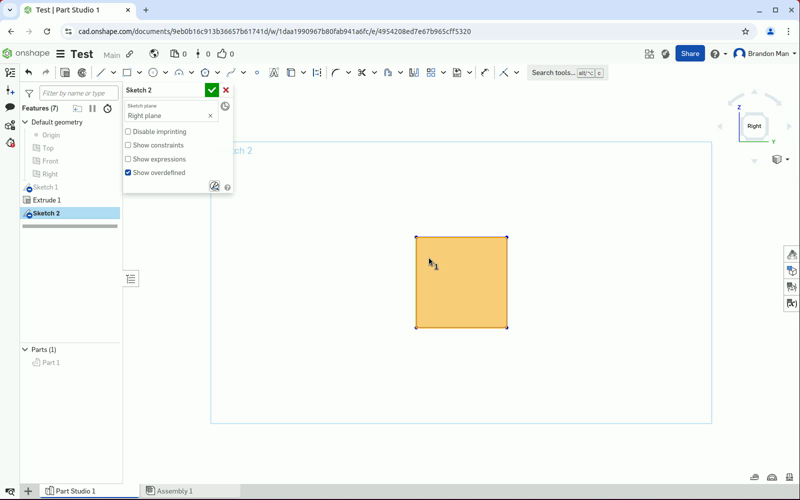
mouse_move(73, 352)
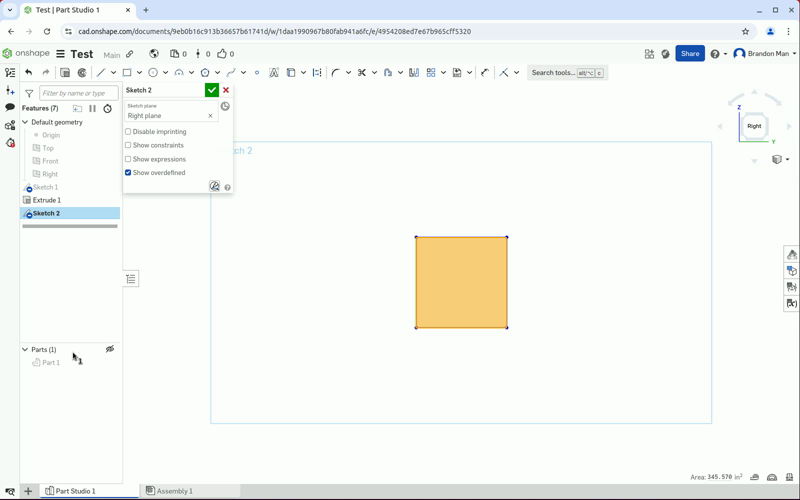
key(shift+y)
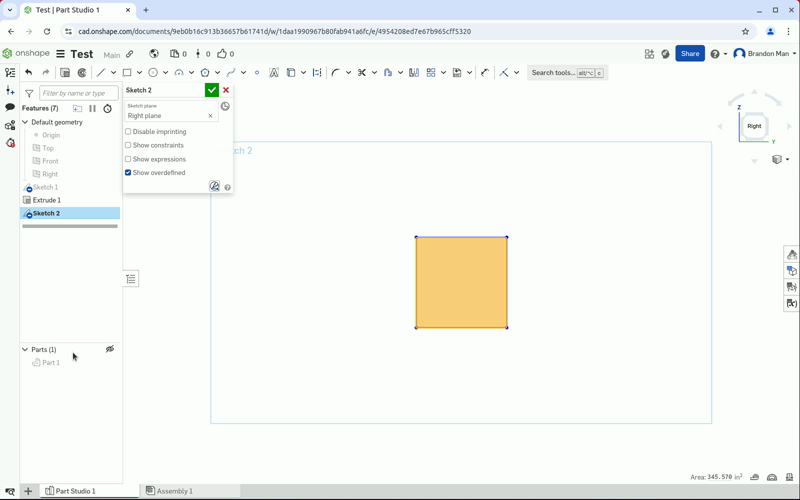
key(shift+e)
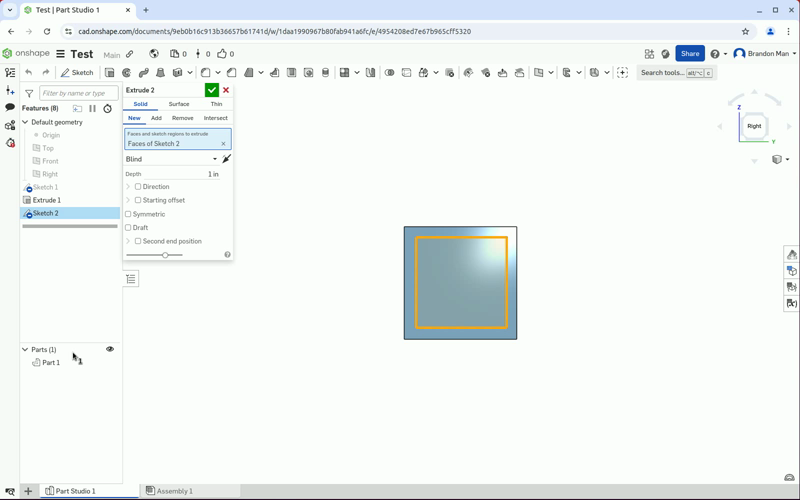
mouse_move(143, 106)
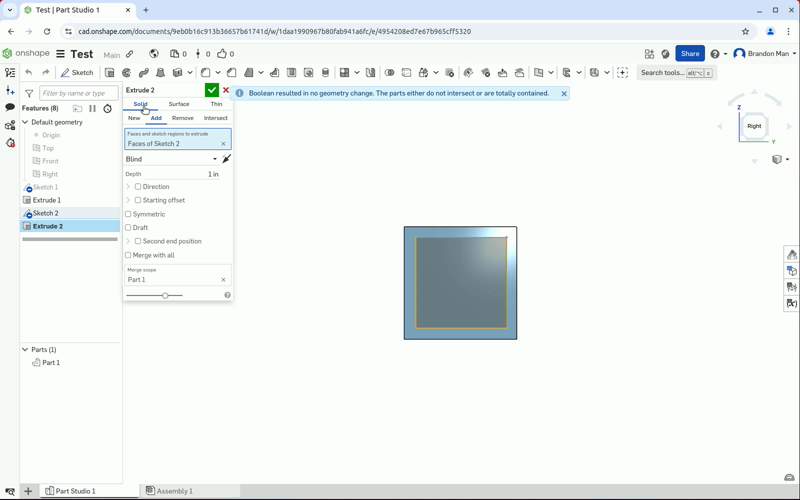
click(143, 106)
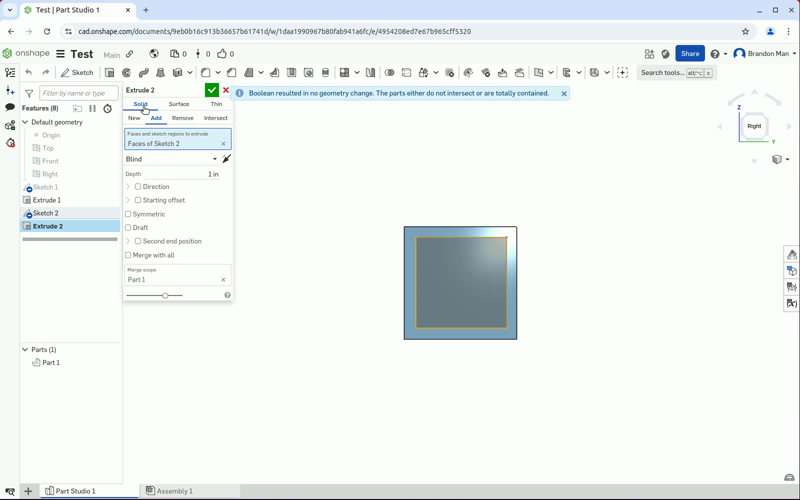
mouse_move(186, 120)
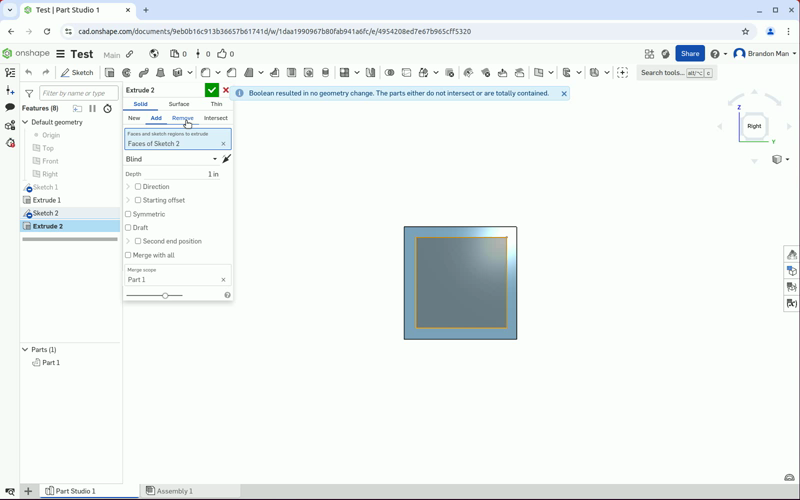
click(186, 120)
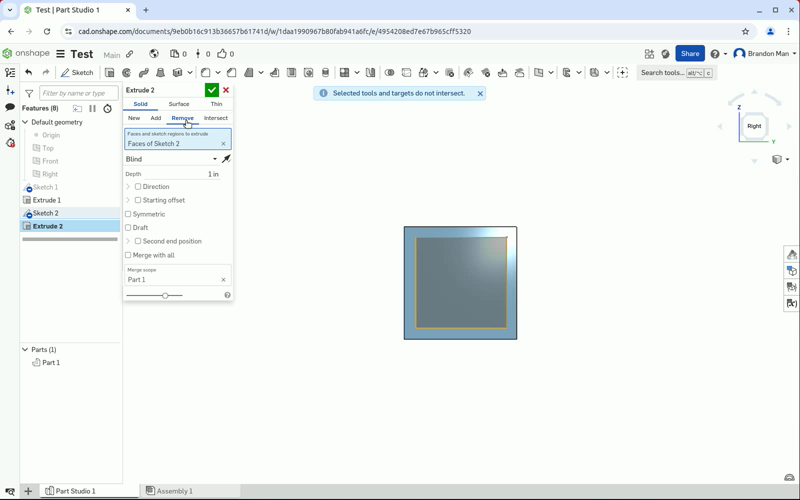
key(tab, 4)
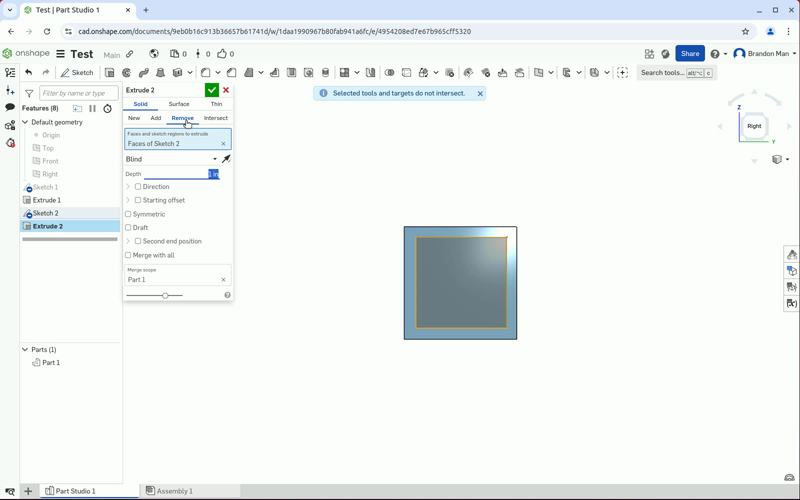
text(18.535)
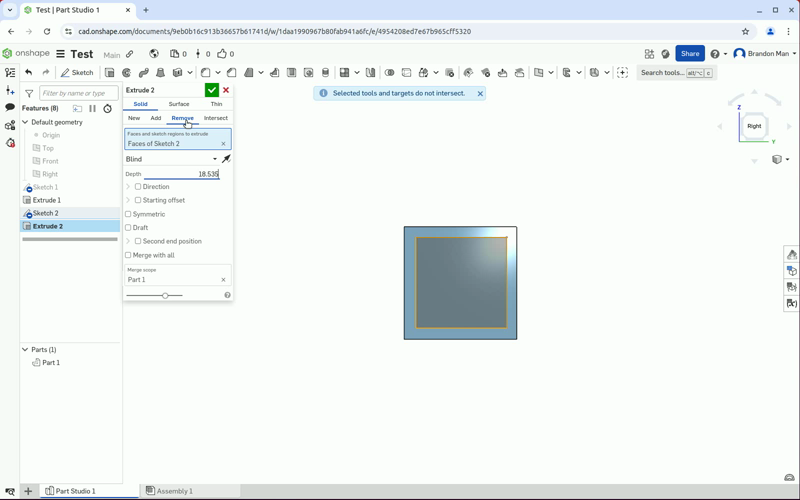
key(tab, 6)
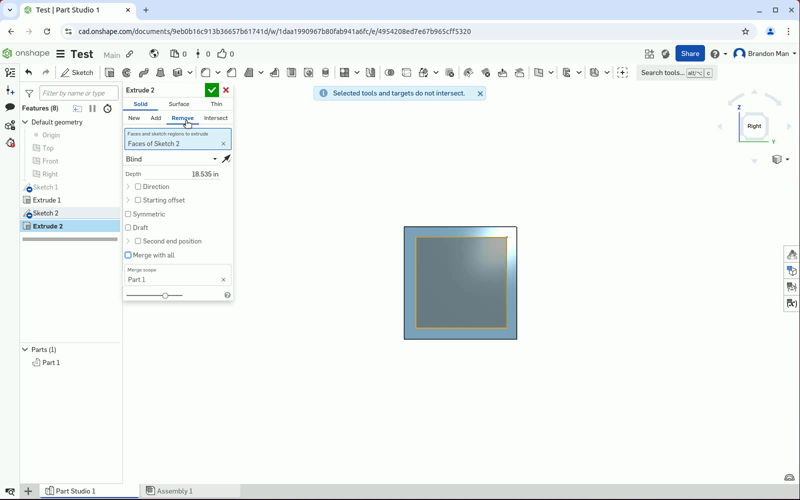
key(space)
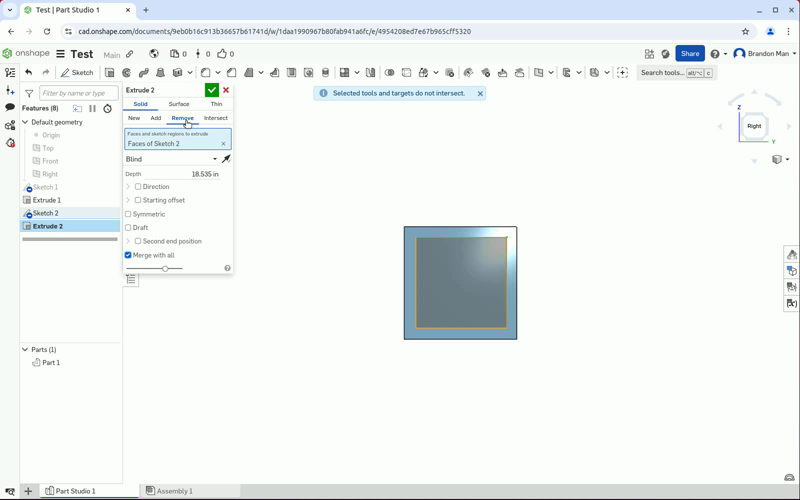
key(enter)
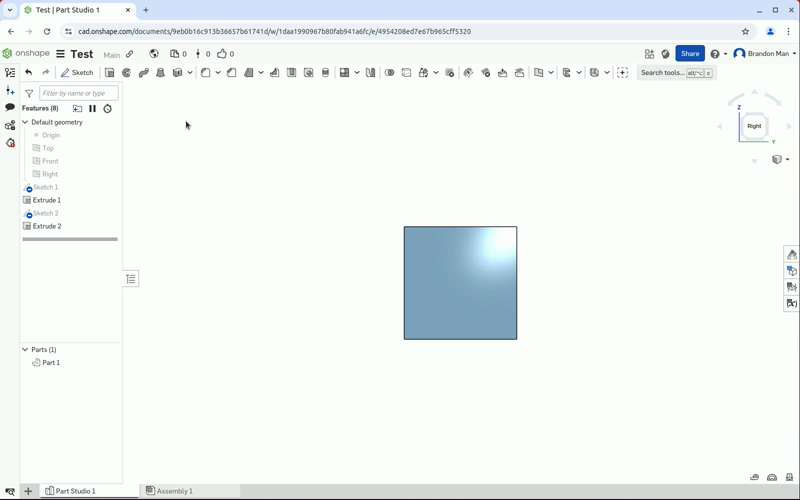
key(shift+h)
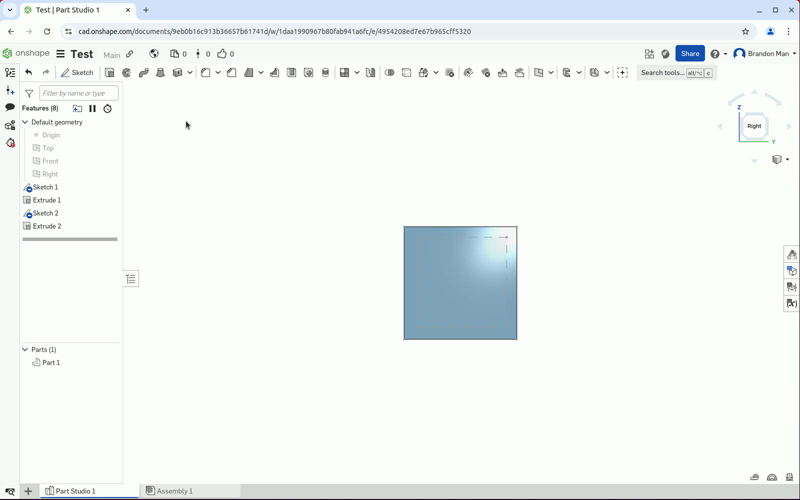
key(shift+h)
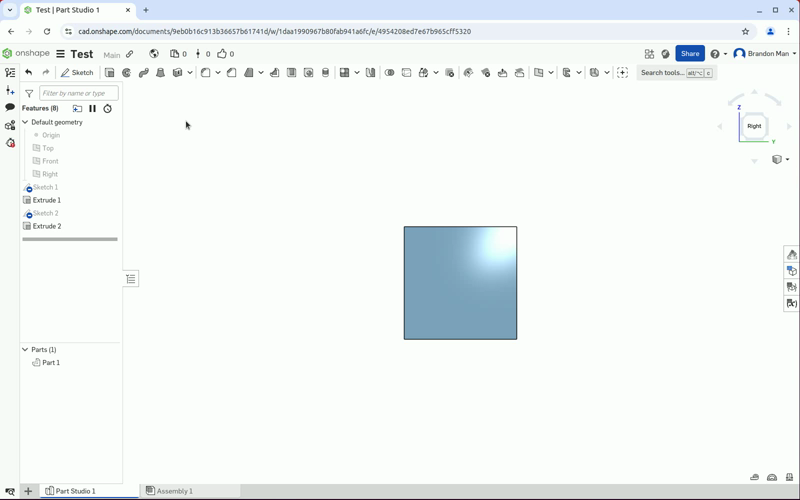
mouse_move(73, 189)
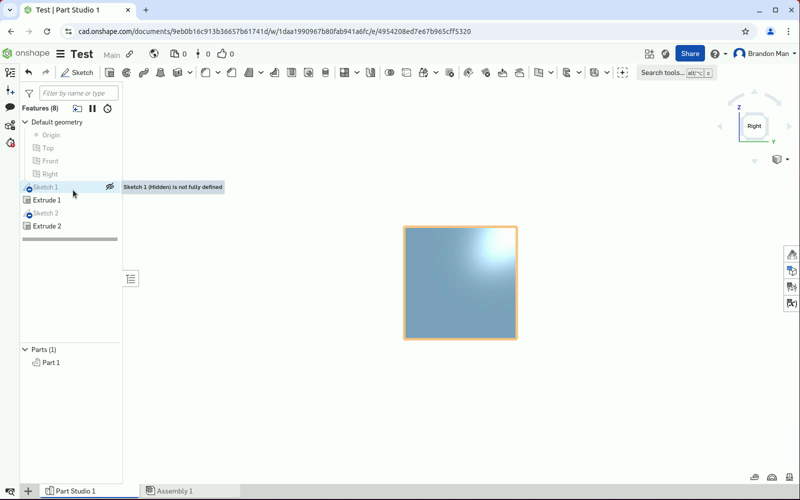
click(73, 189)
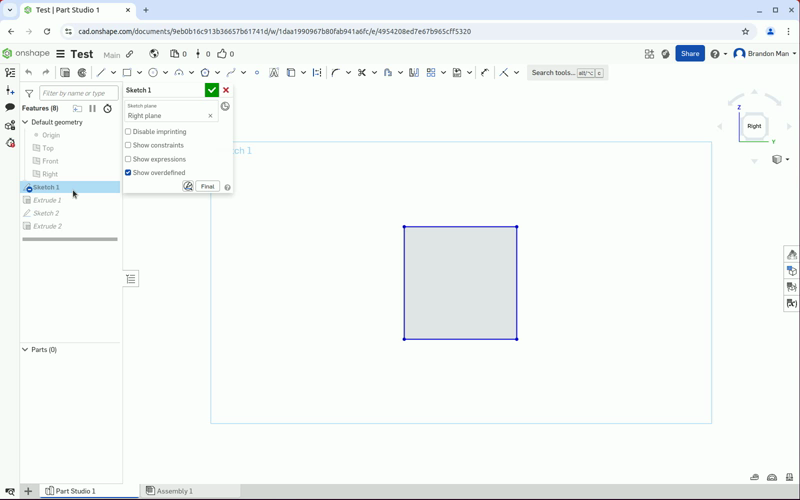
mouse_move(229, 92)
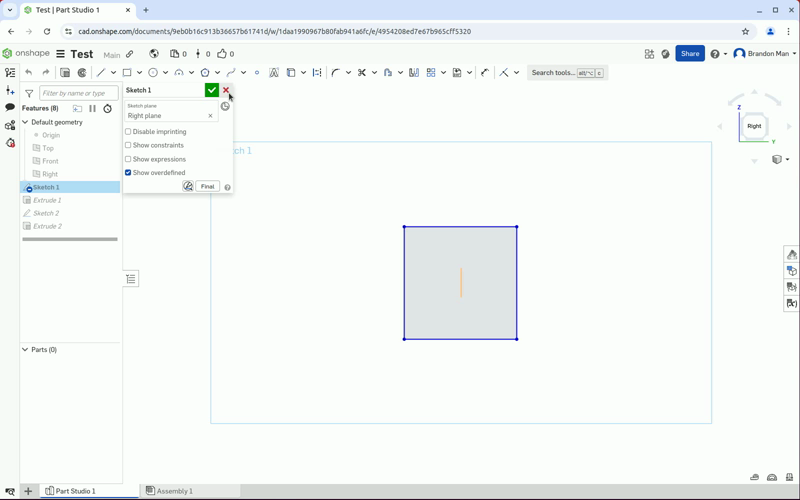
click(229, 92)
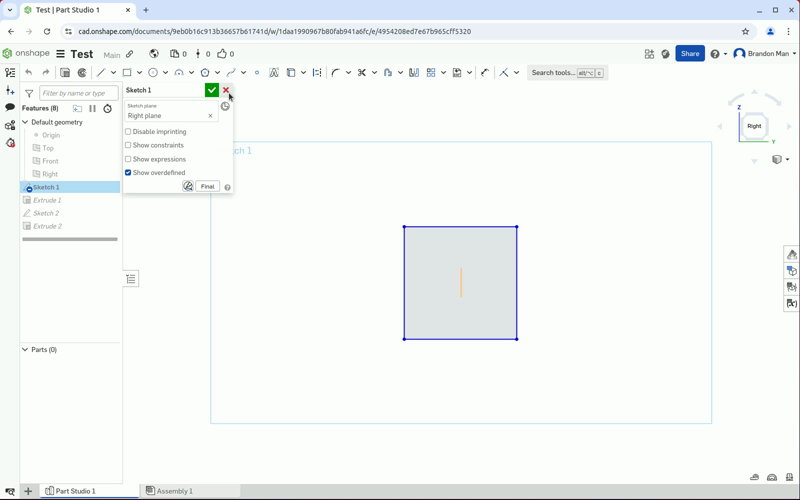
key(shift+s)
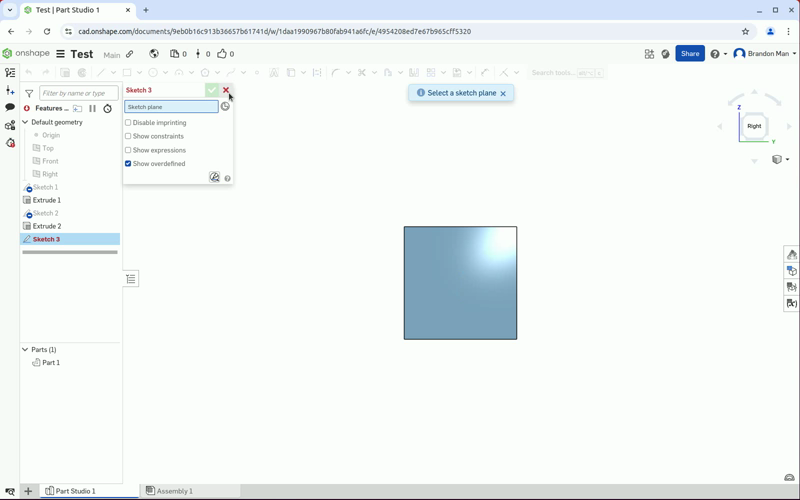
mouse_move(73, 176)
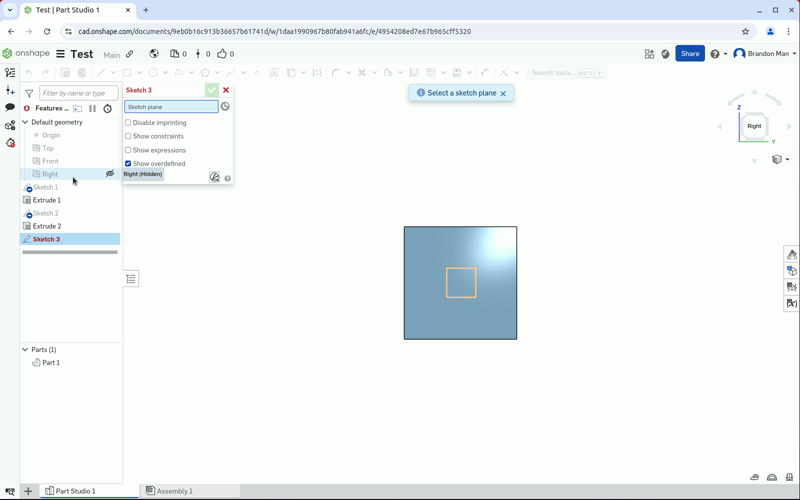
click(73, 176)
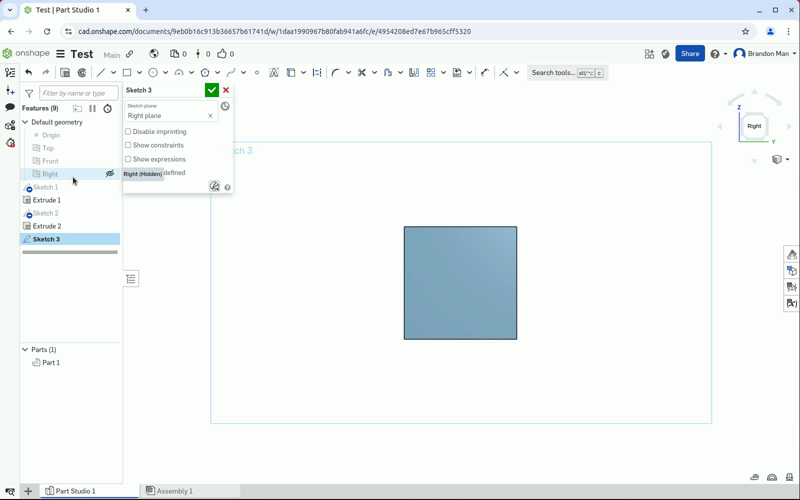
mouse_move(73, 352)
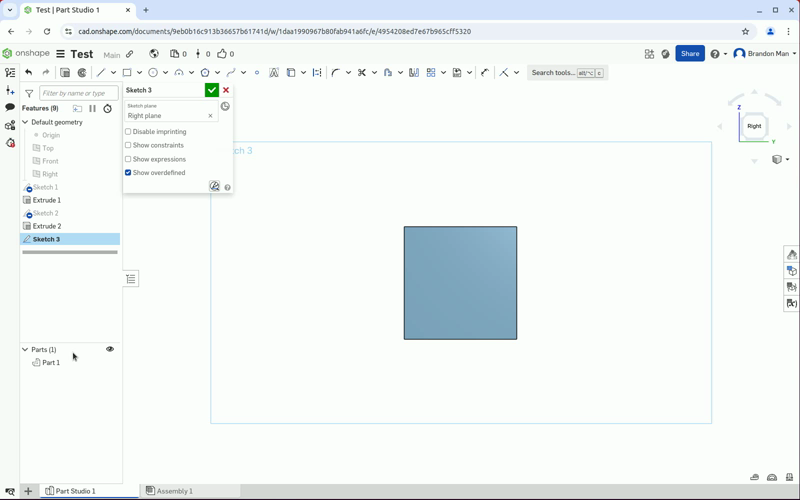
key(y)
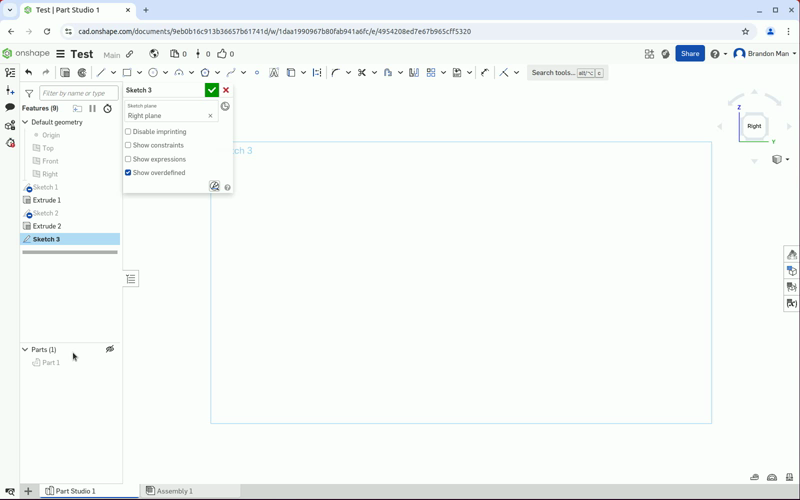
key(l)
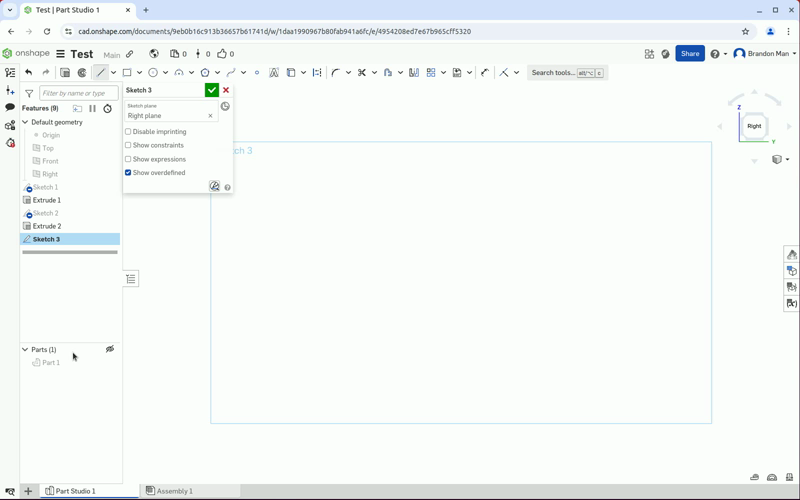
key_down(shift)
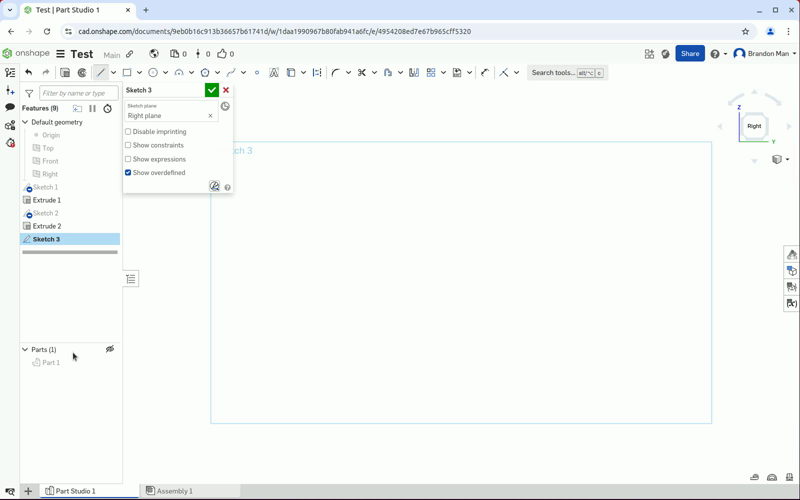
mouse_move(410, 333)
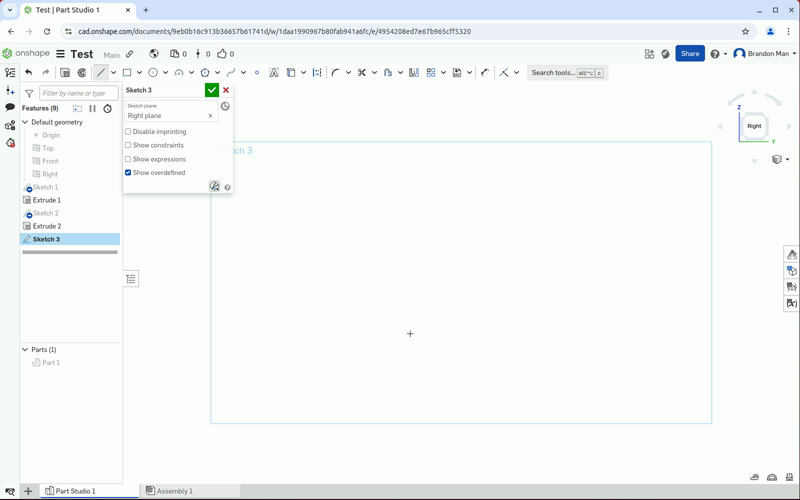
click(410, 333)
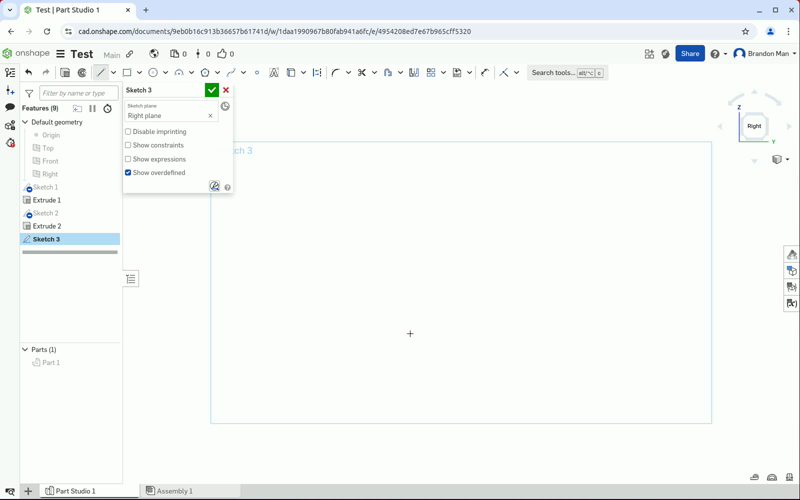
key_up(shift)
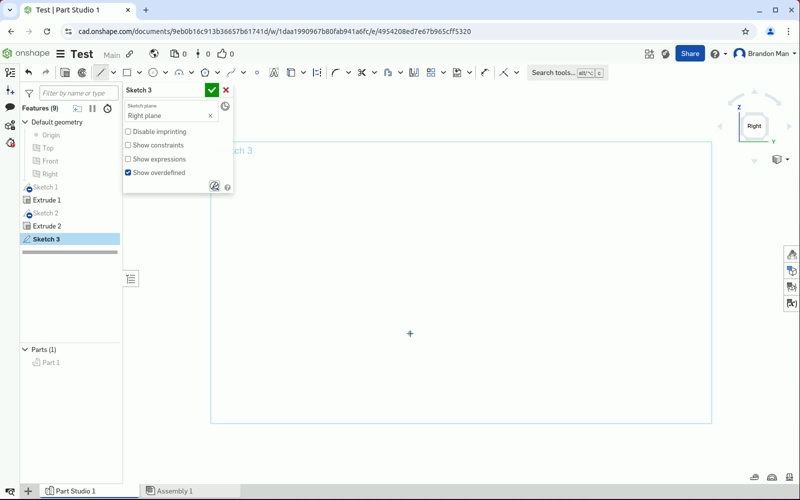
key_down(shift)
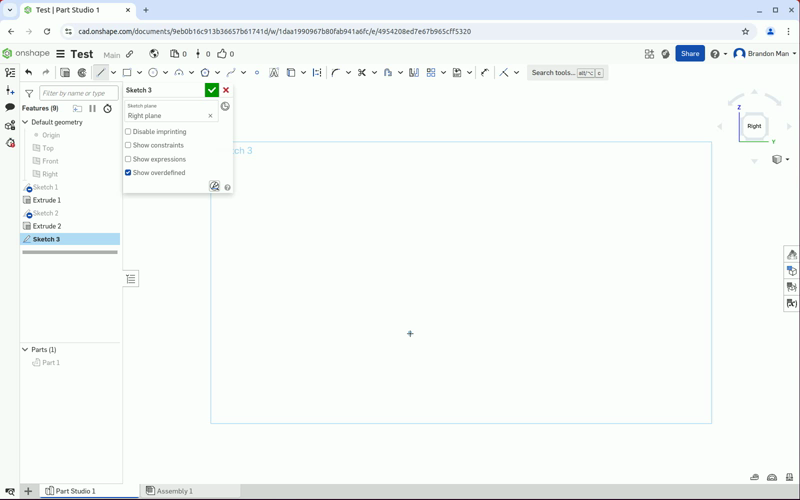
mouse_move(511, 333)
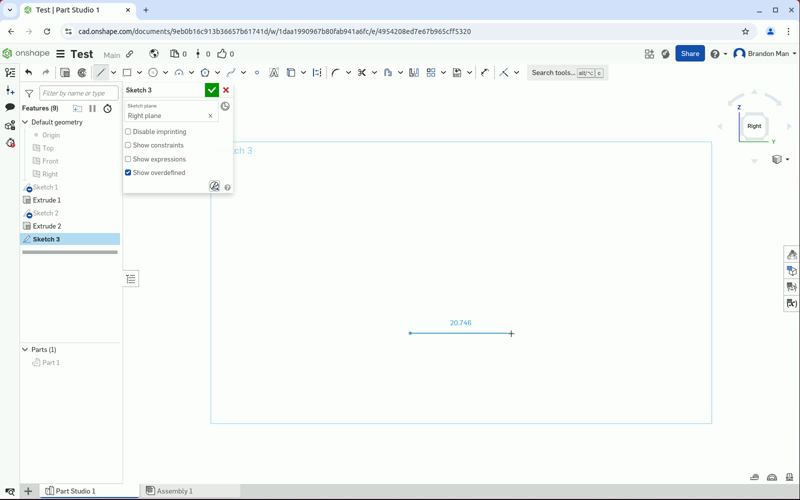
click(511, 333)
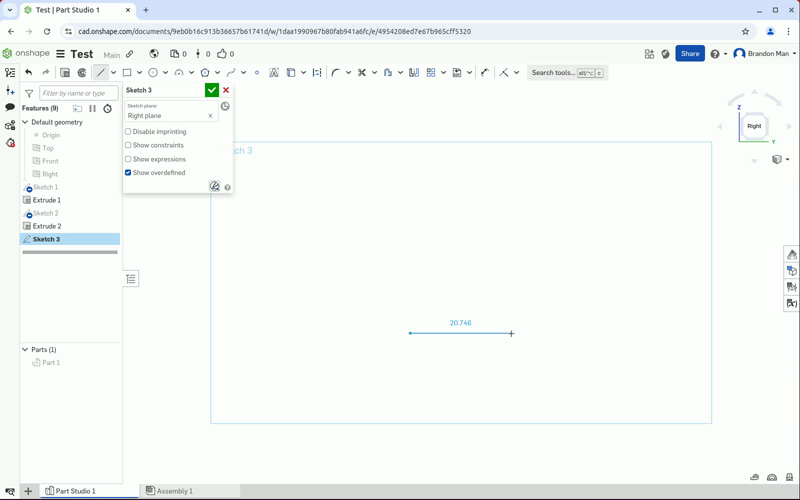
key_up(shift)
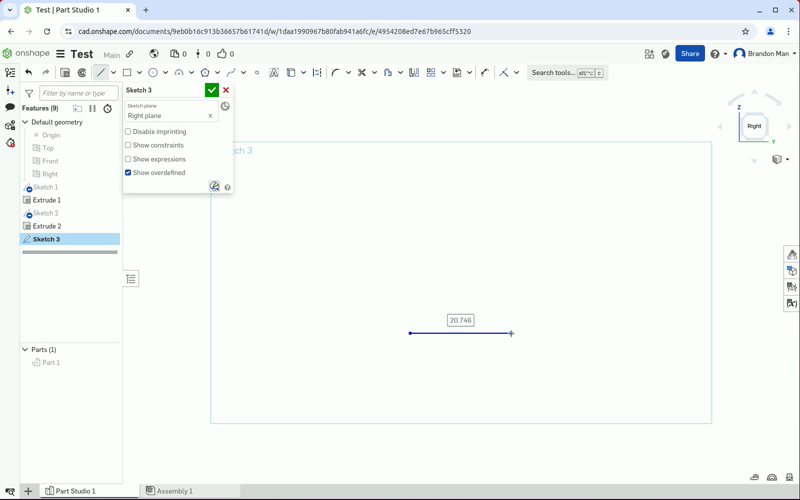
key_down(shift)
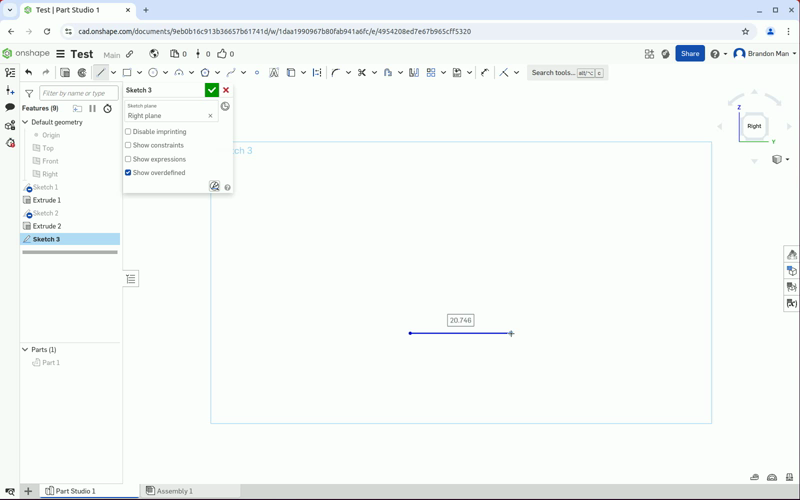
mouse_move(511, 232)
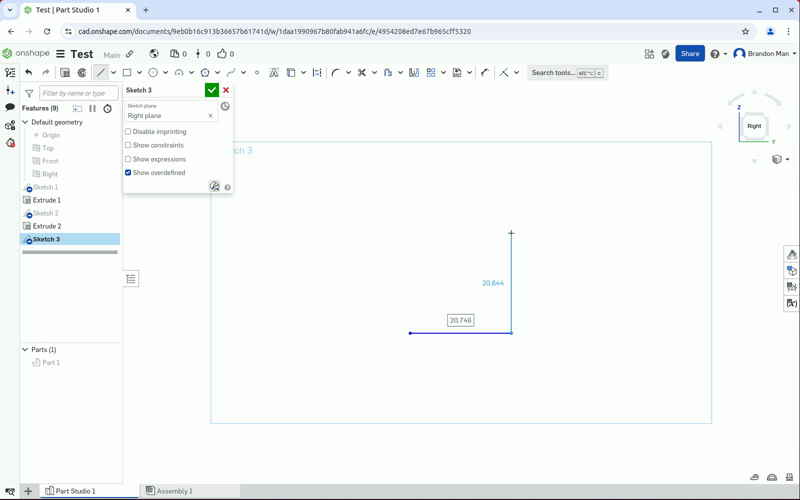
click(511, 232)
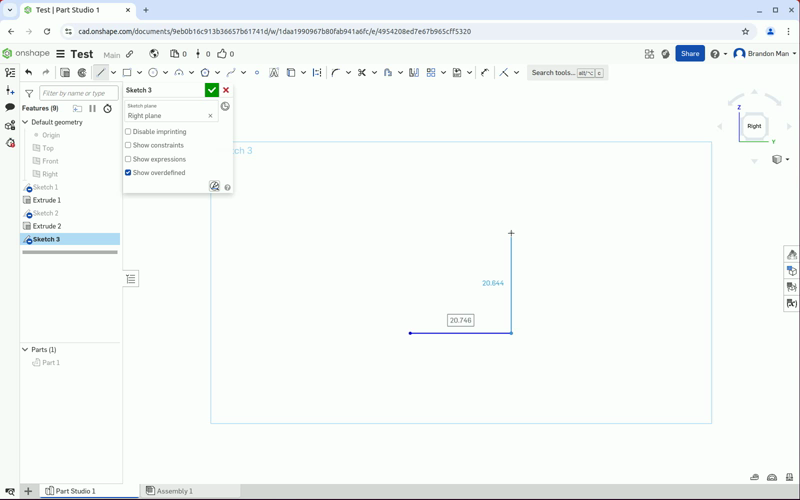
key_up(shift)
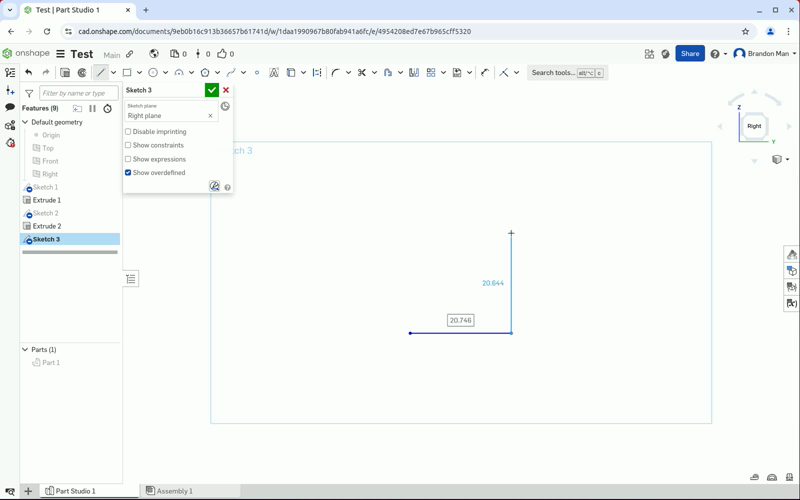
key_down(shift)
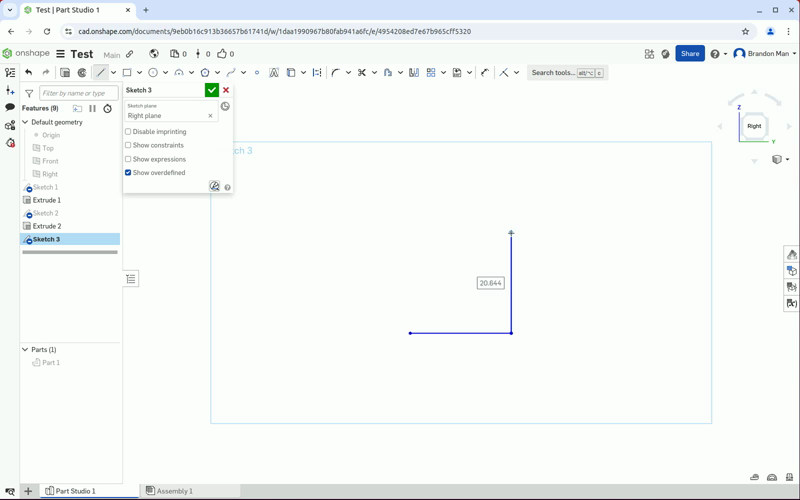
mouse_move(410, 232)
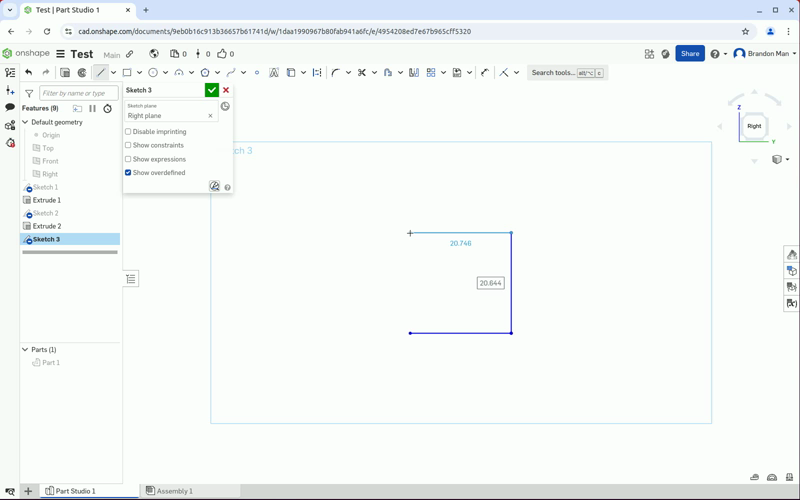
click(410, 232)
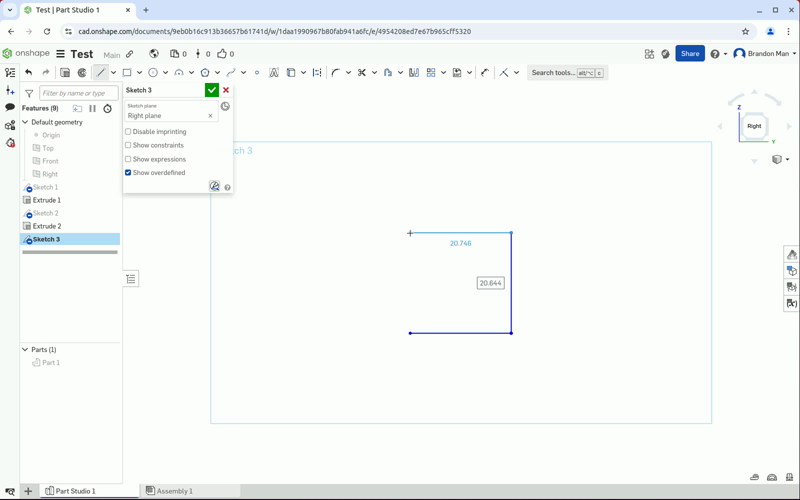
key_up(shift)
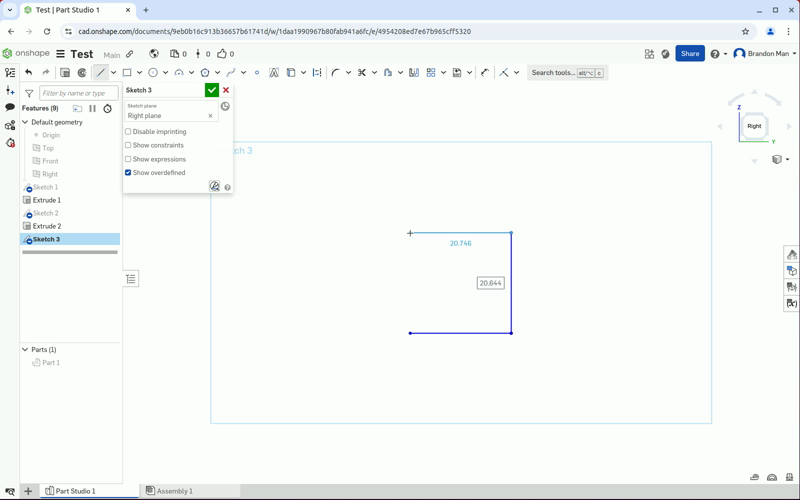
key_down(shift)
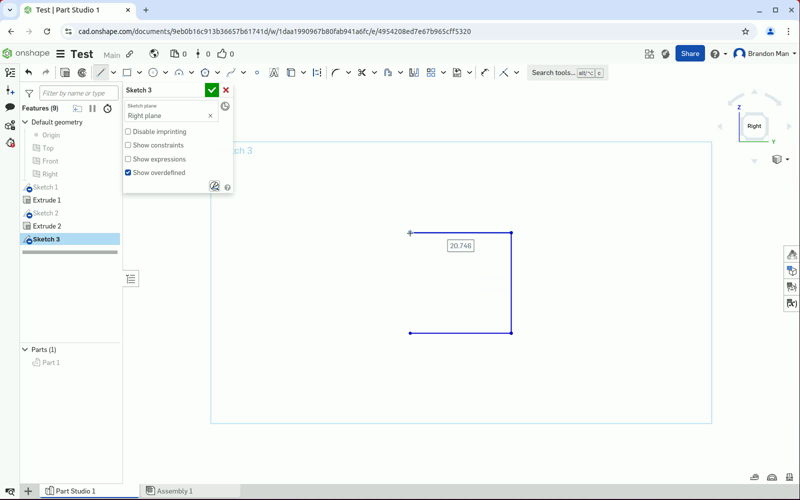
mouse_move(410, 333)
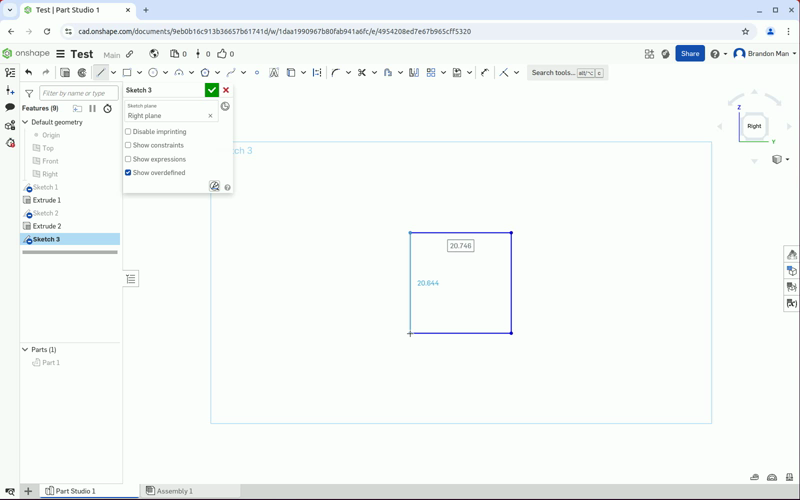
key_up(shift)
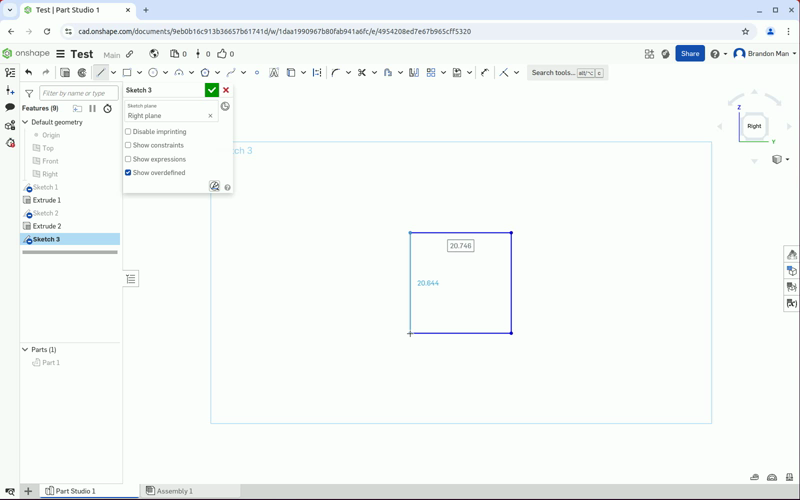
click(410, 333)
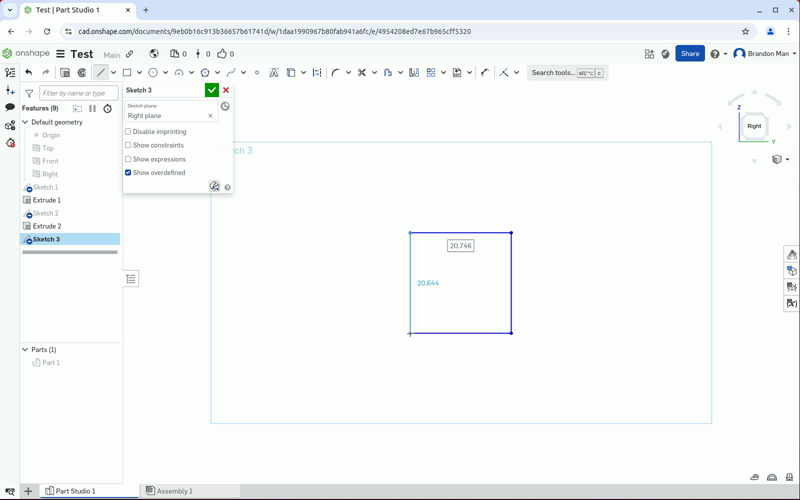
key(esc)
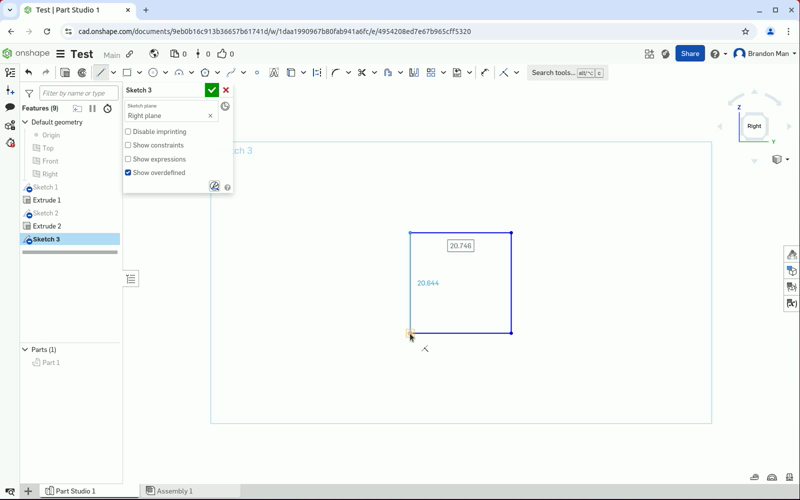
key(l)
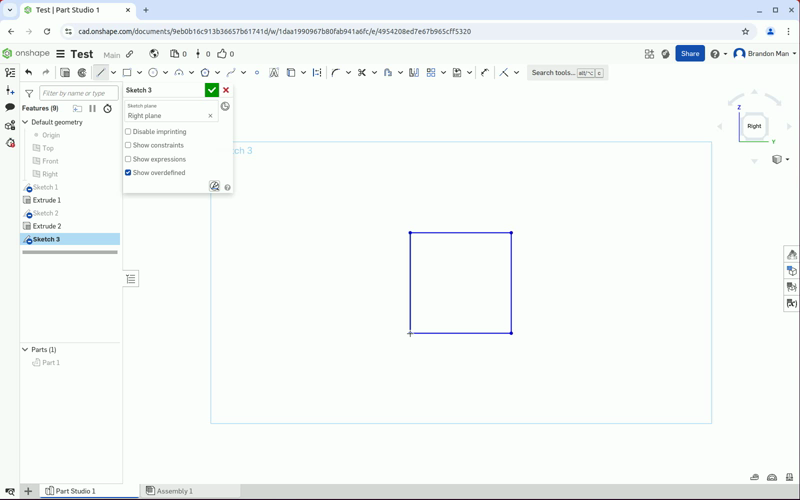
key_down(shift)
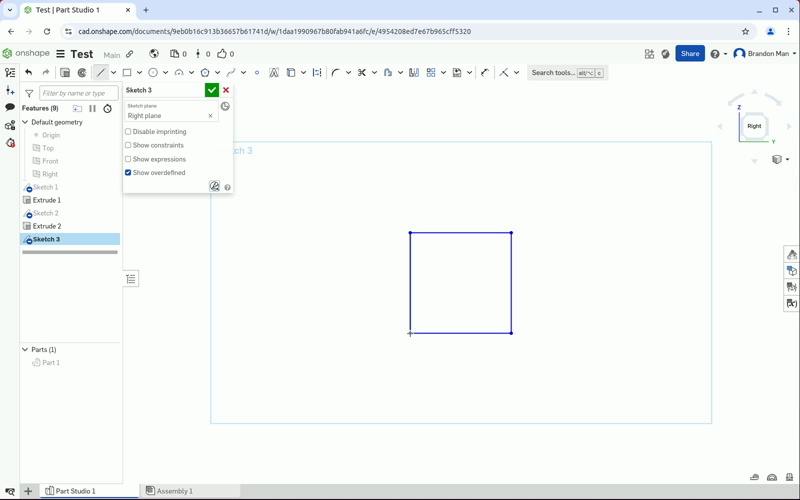
mouse_move(415, 327)
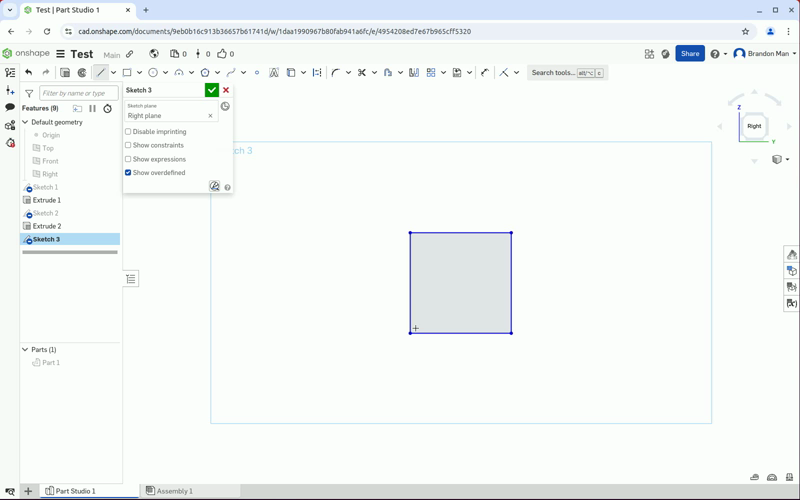
click(415, 327)
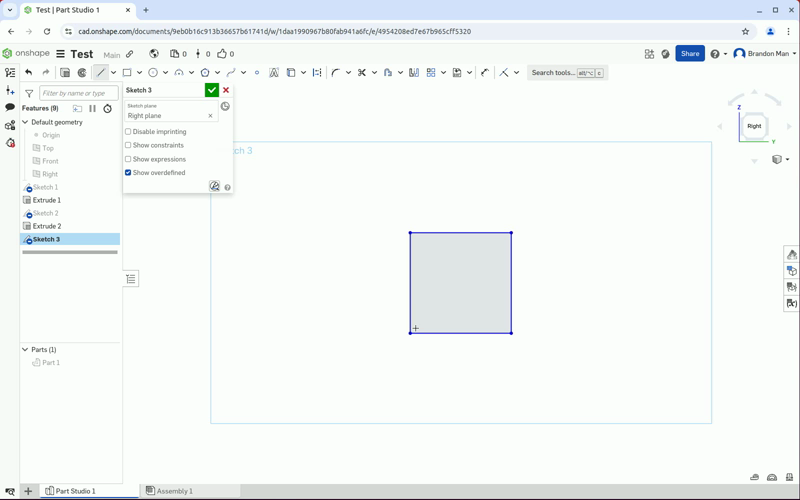
key_up(shift)
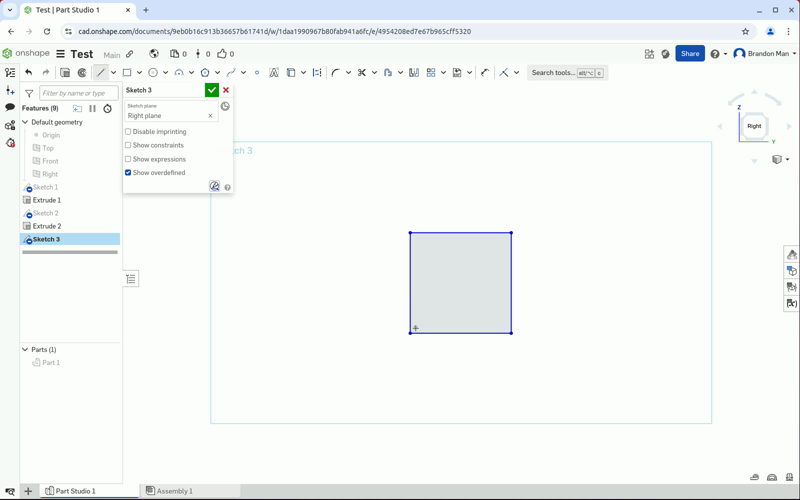
key_down(shift)
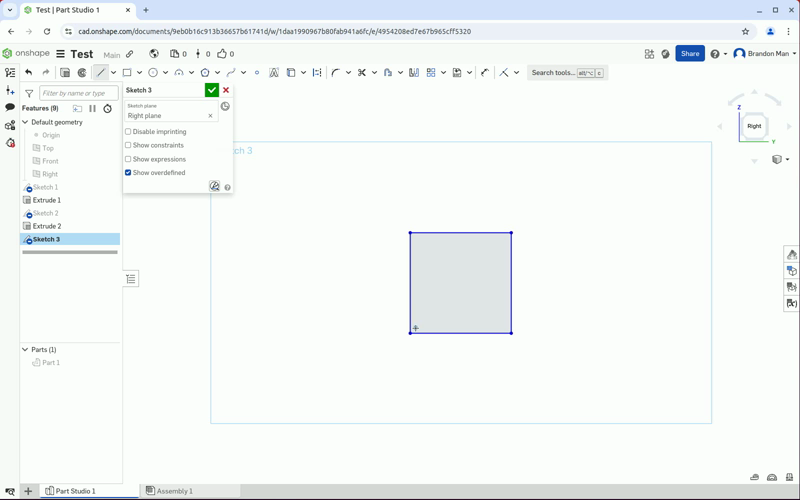
mouse_move(506, 327)
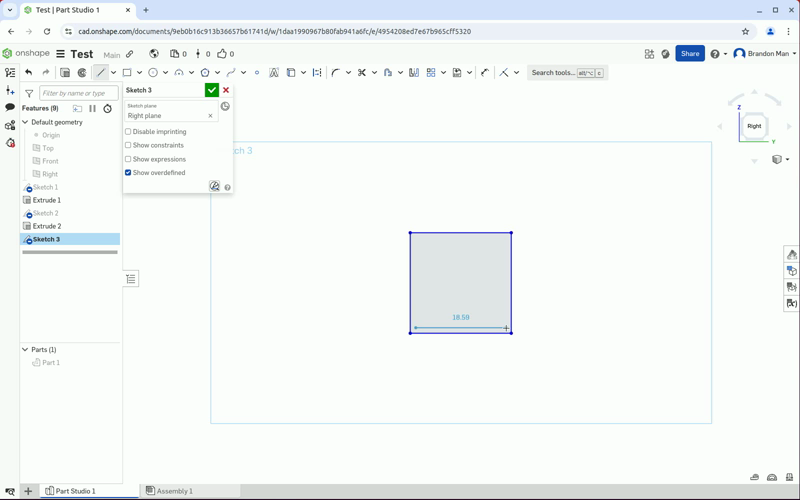
click(506, 327)
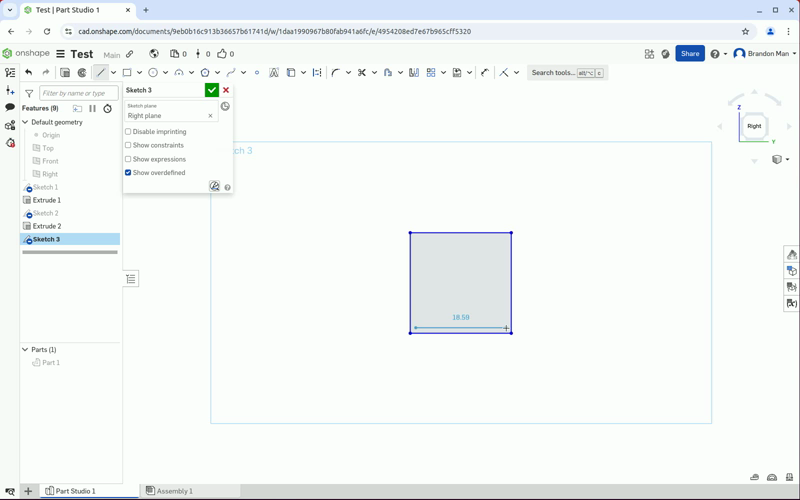
key_up(shift)
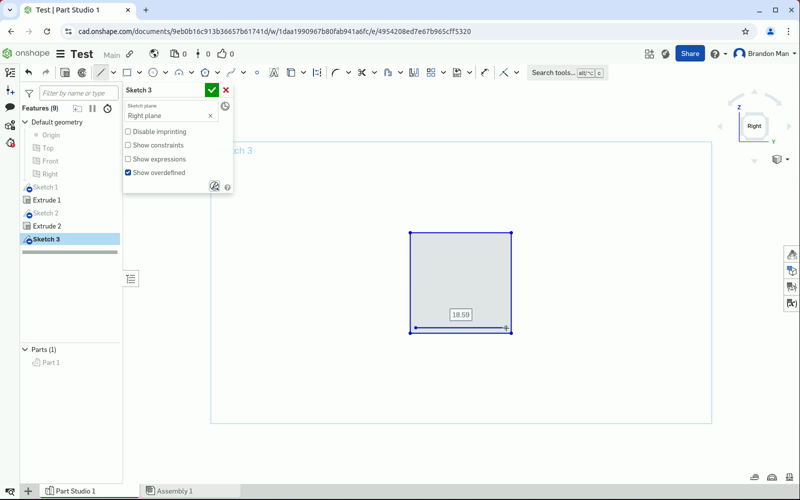
key_down(shift)
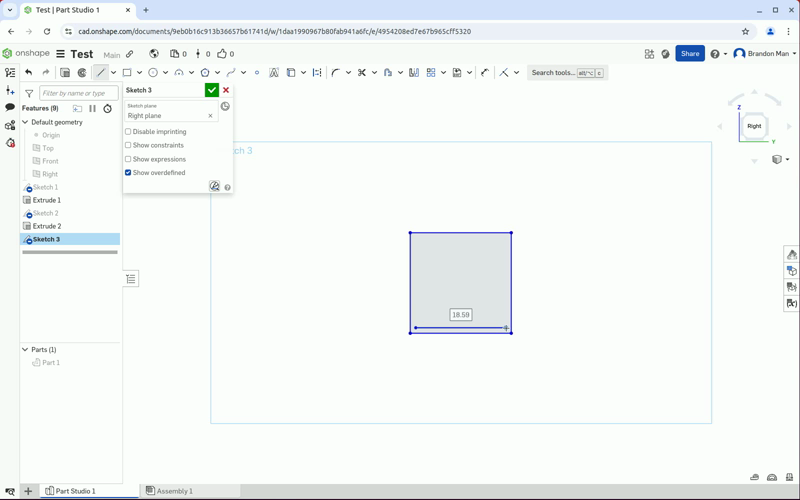
mouse_move(506, 237)
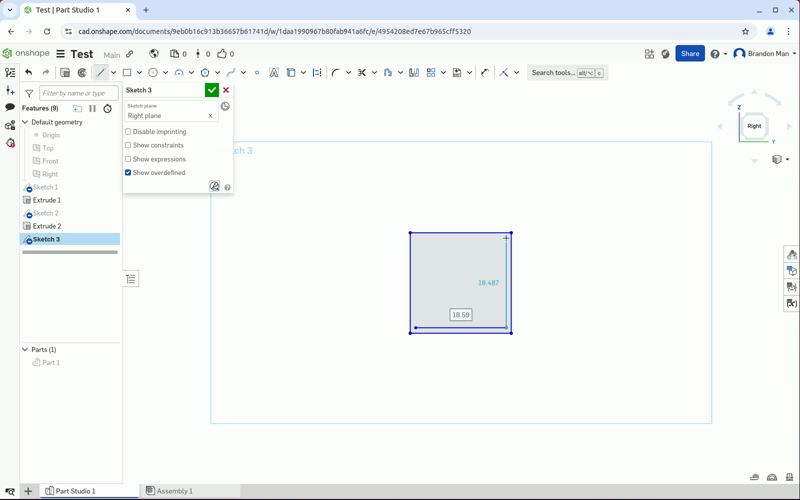
click(506, 237)
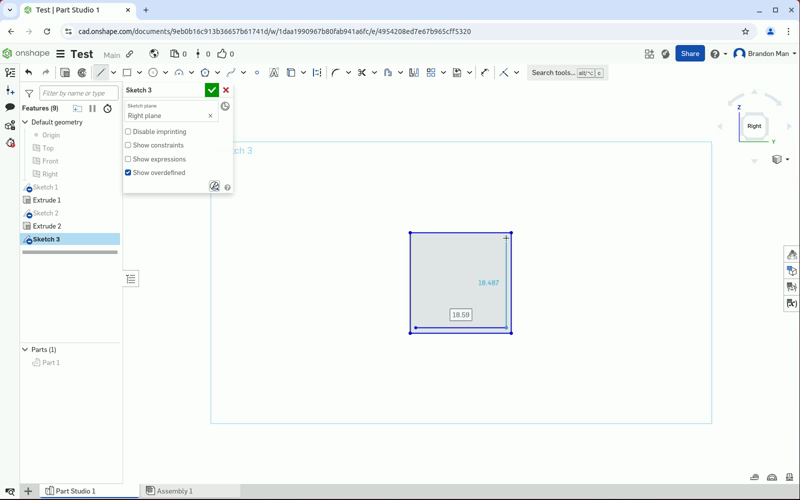
key_up(shift)
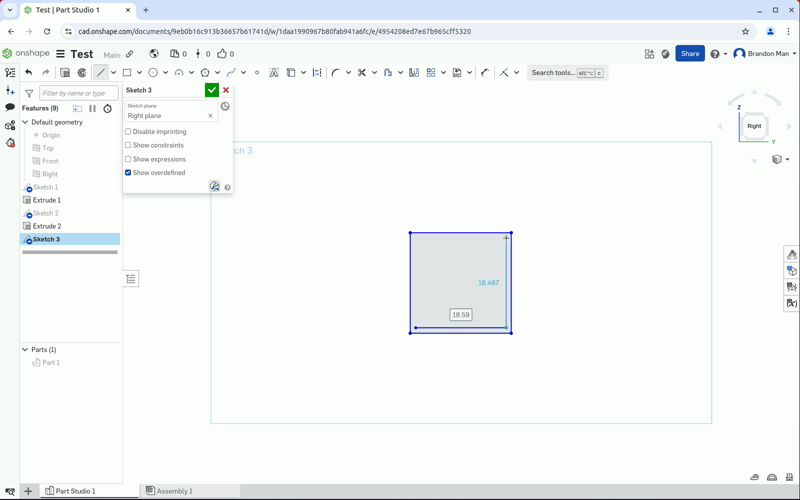
key_down(shift)
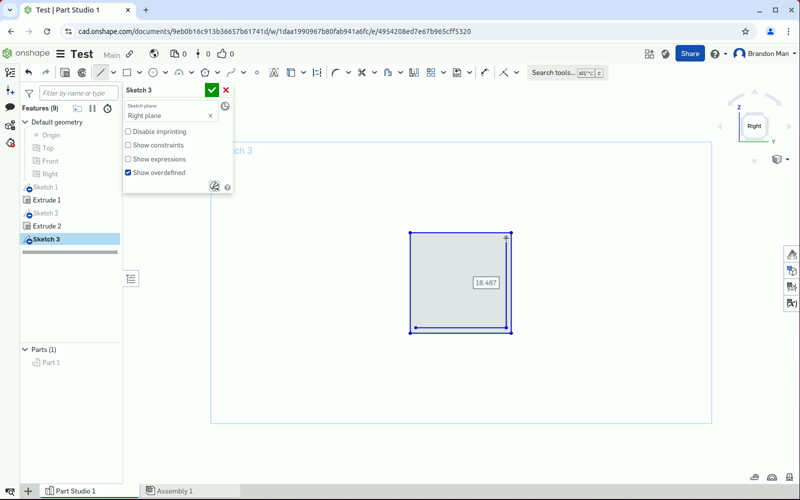
mouse_move(415, 237)
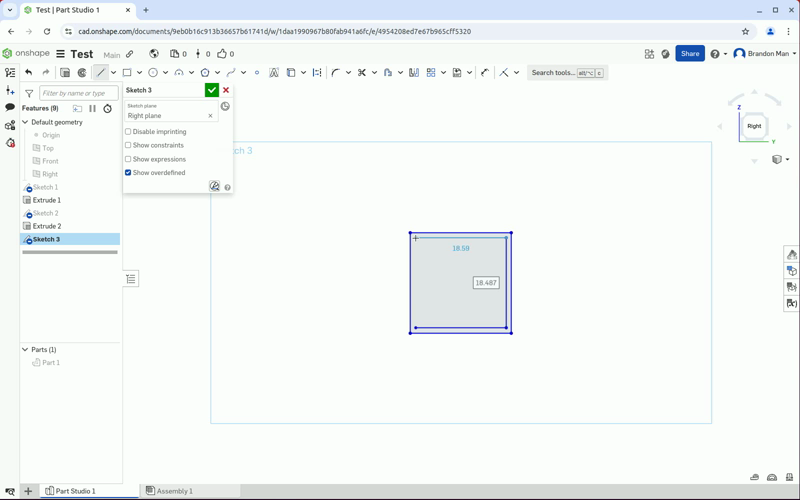
click(415, 237)
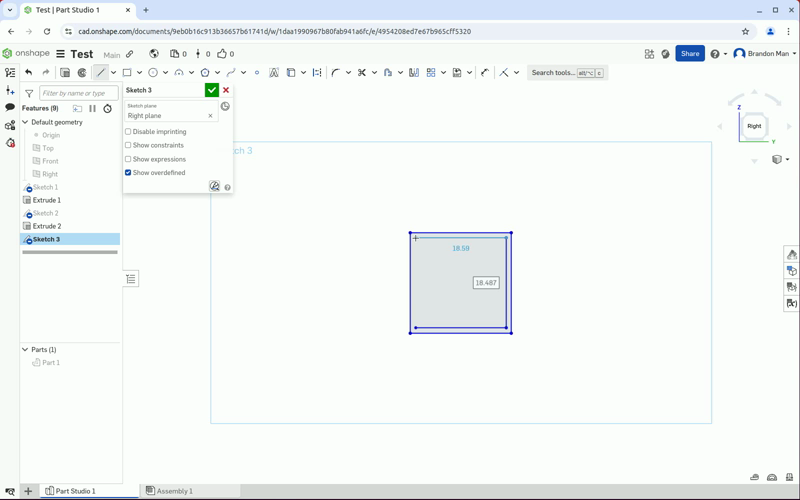
key_up(shift)
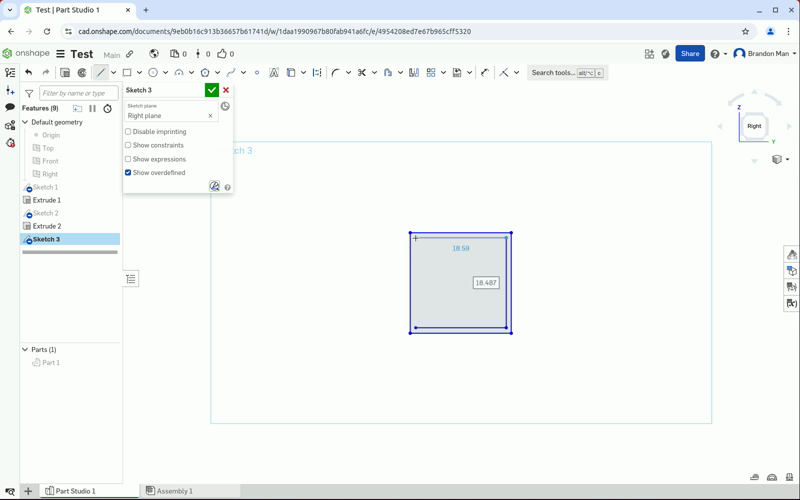
key_down(shift)
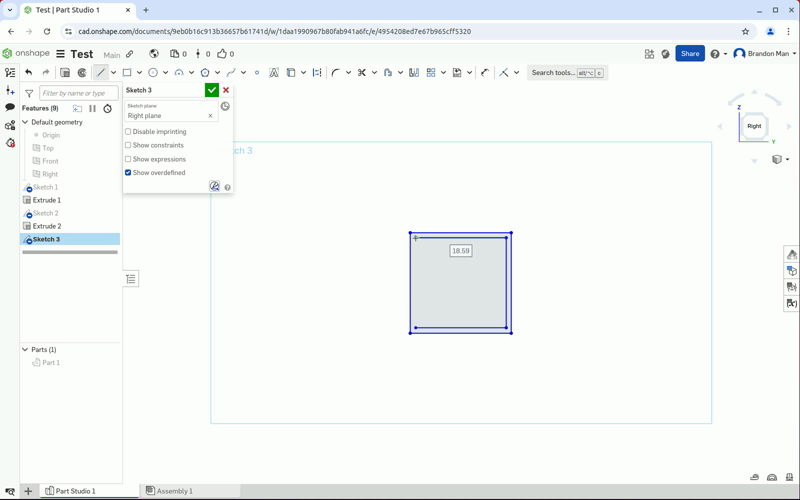
mouse_move(415, 327)
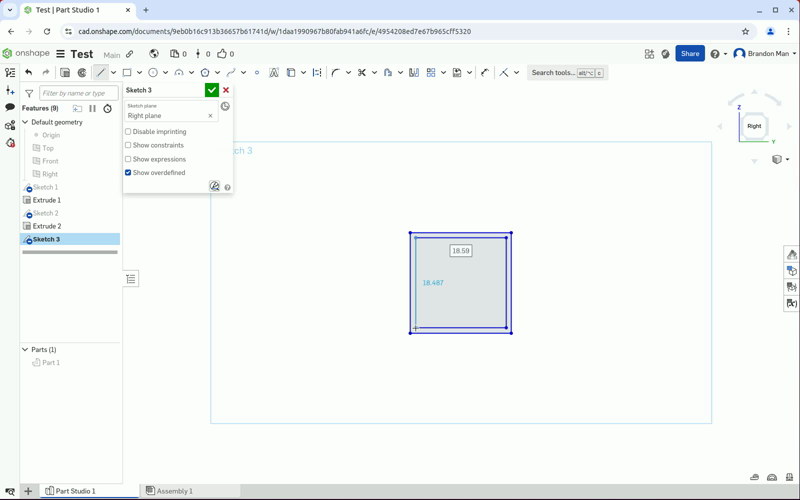
key_up(shift)
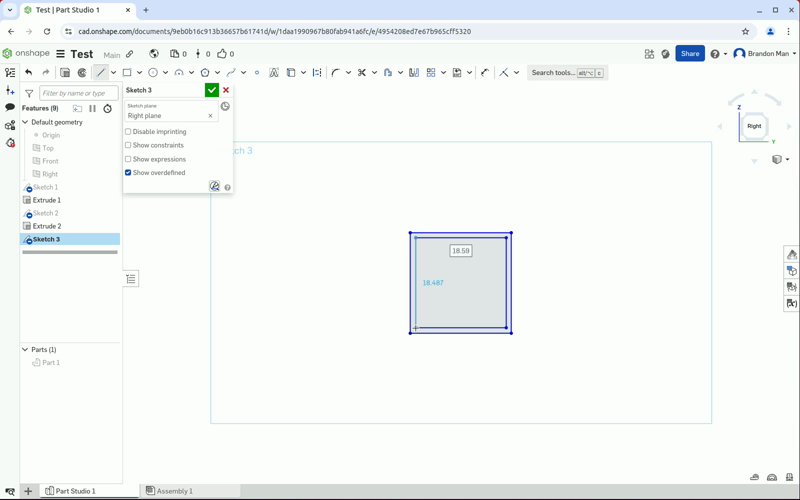
click(415, 327)
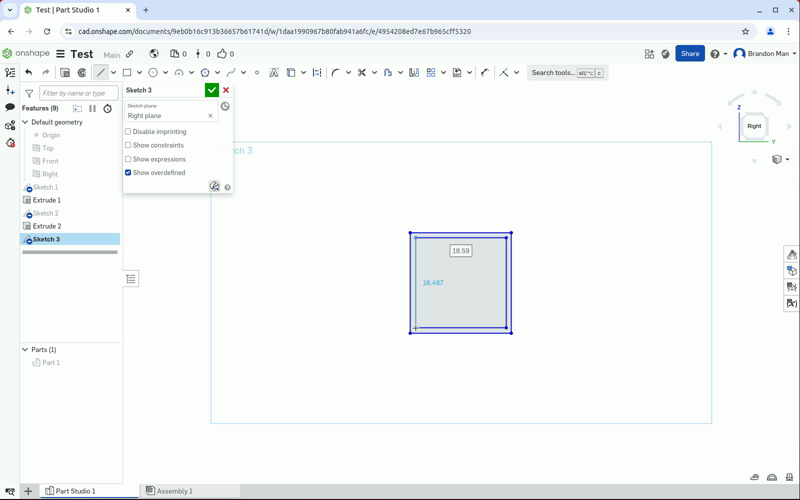
key(esc)
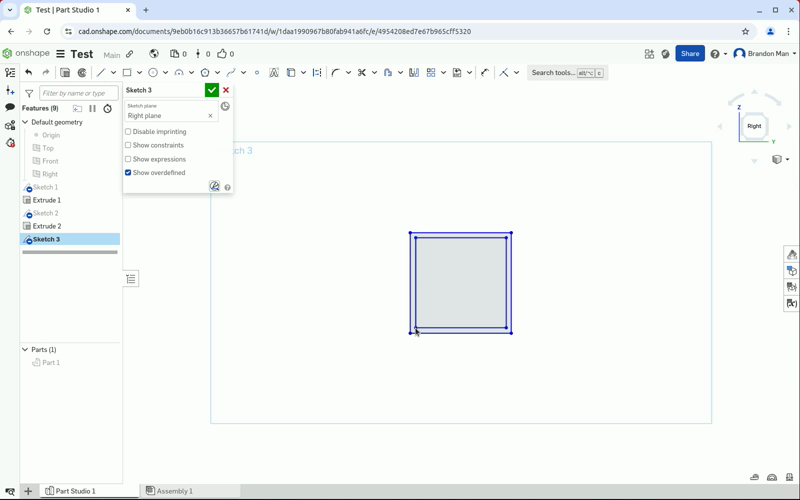
mouse_move(508, 274)
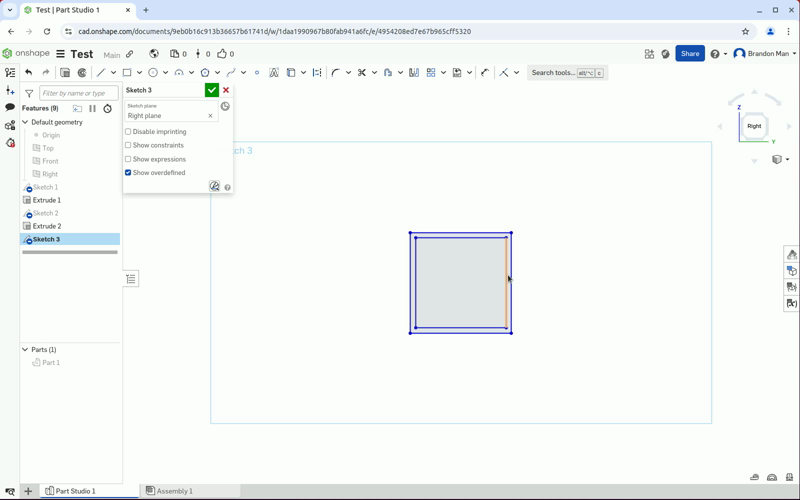
click(508, 274)
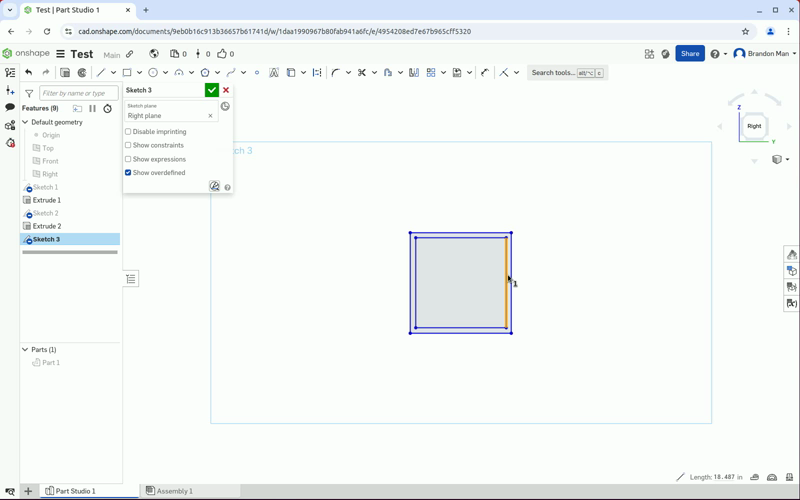
mouse_move(73, 352)
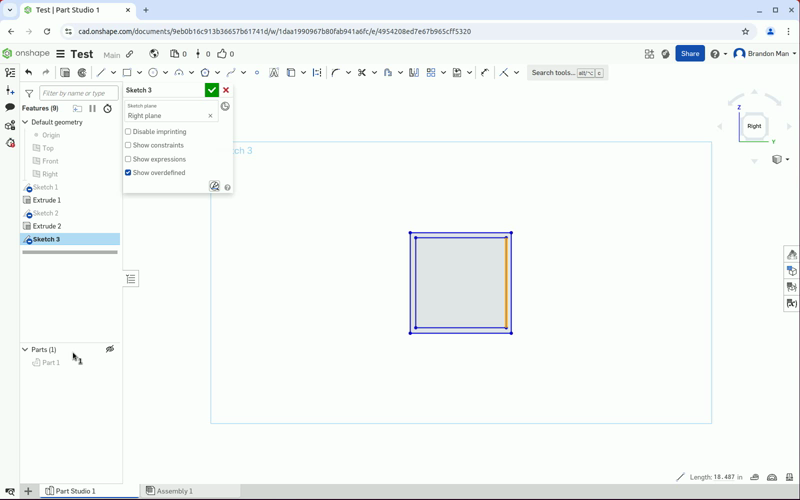
key(shift+y)
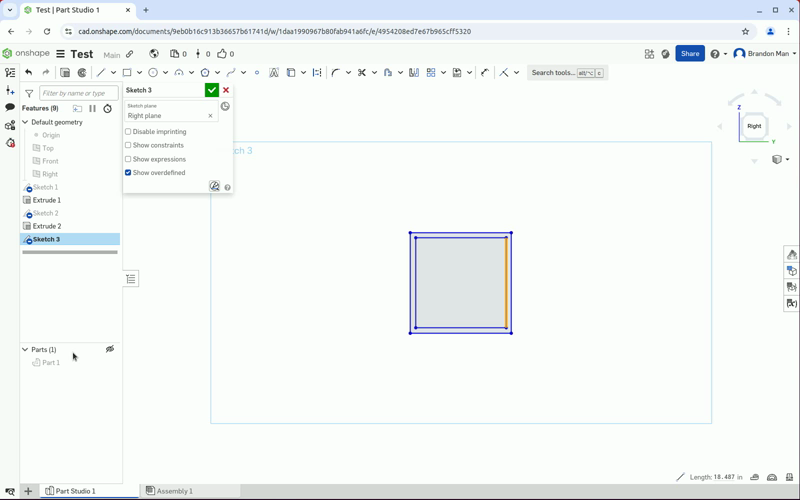
key(shift+e)
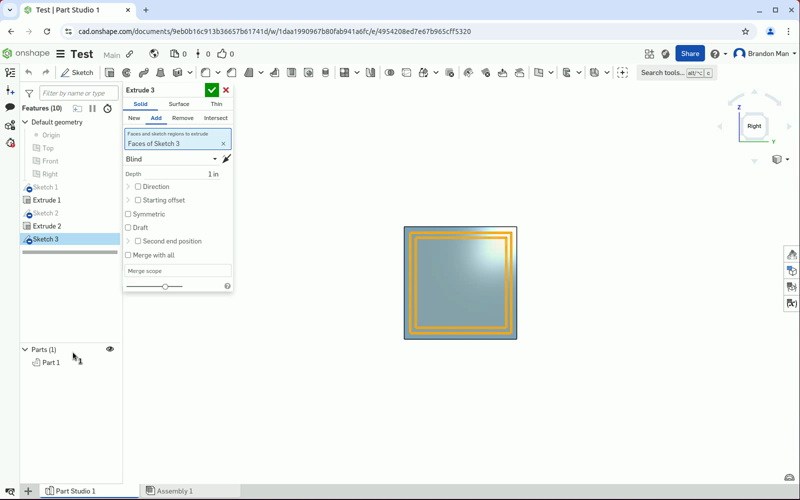
mouse_move(143, 106)
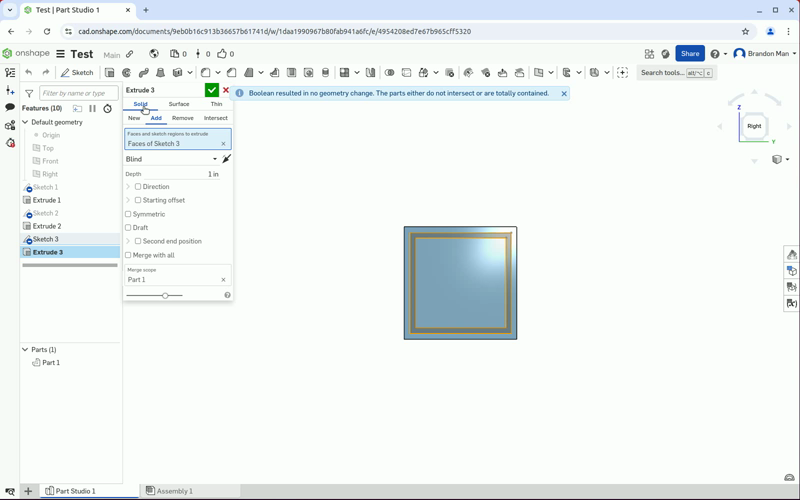
click(143, 106)
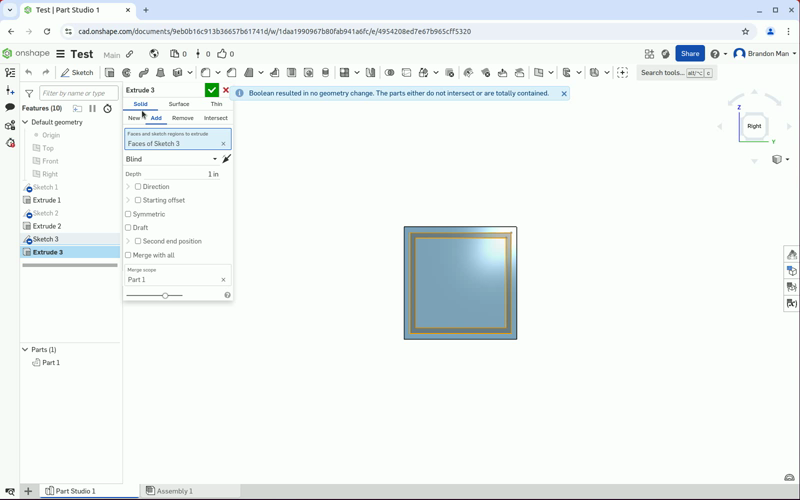
mouse_move(137, 120)
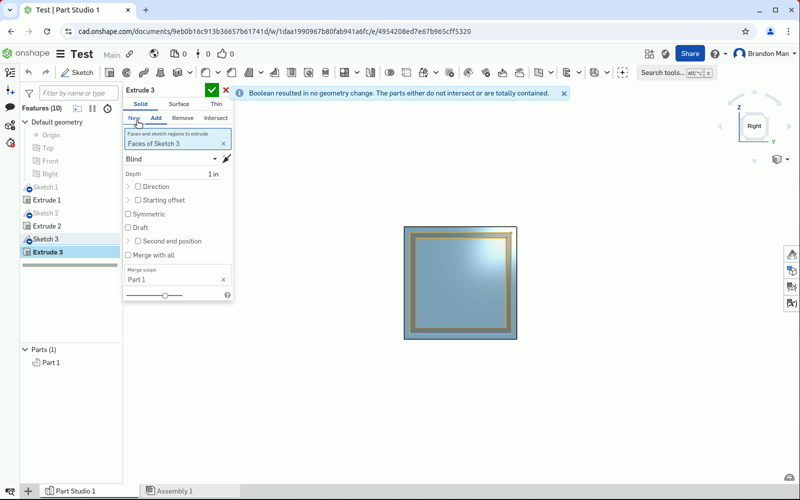
click(137, 120)
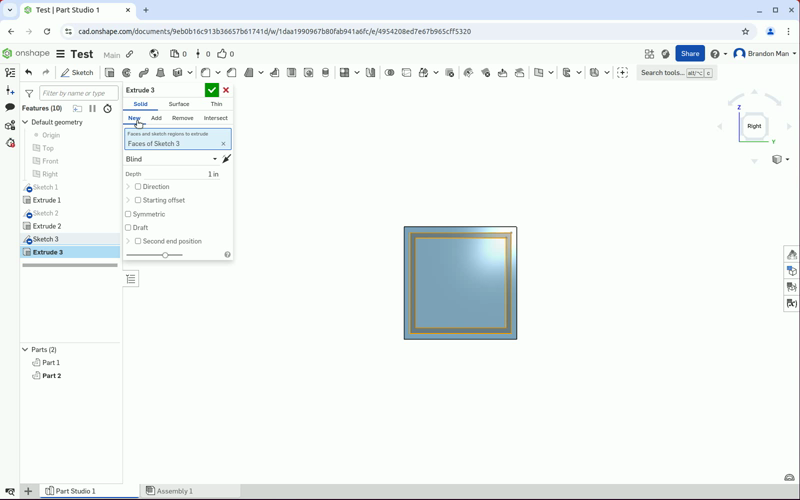
key(tab, 4)
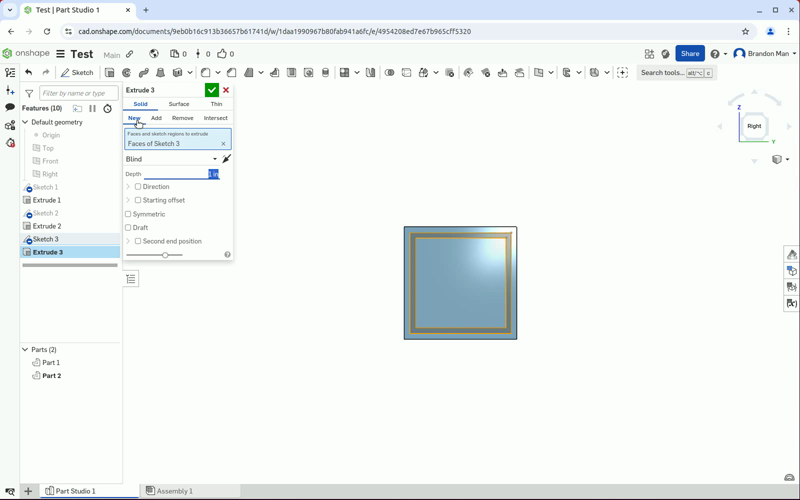
text(4.574)
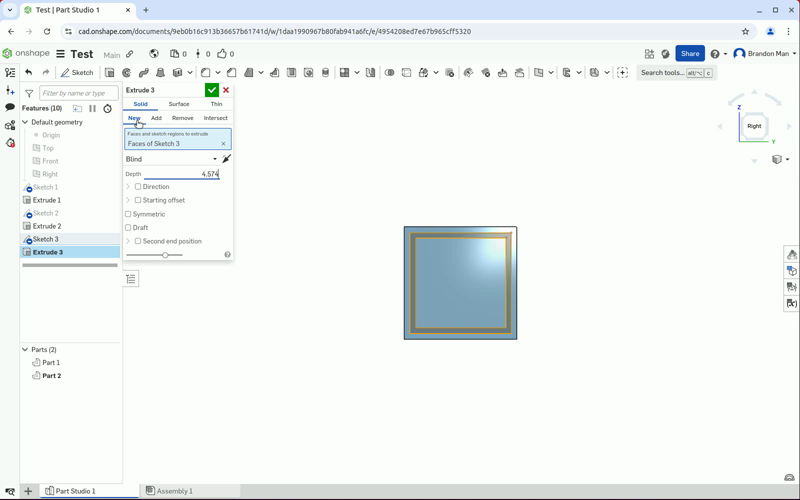
key(enter)
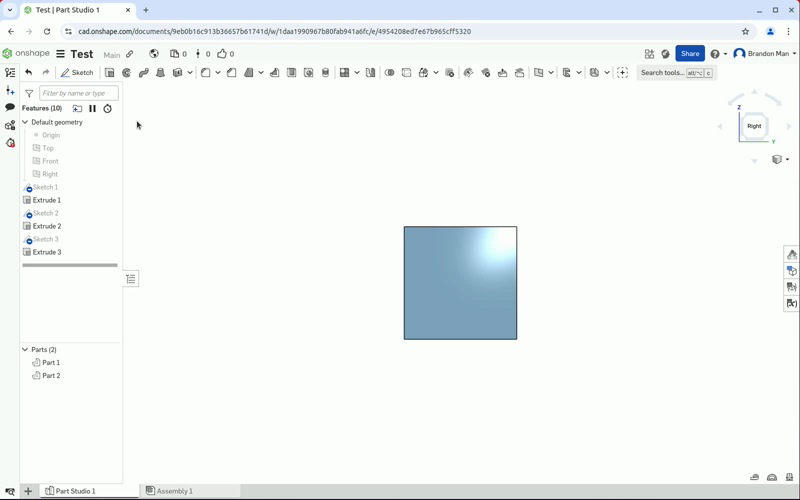
key(shift+h)
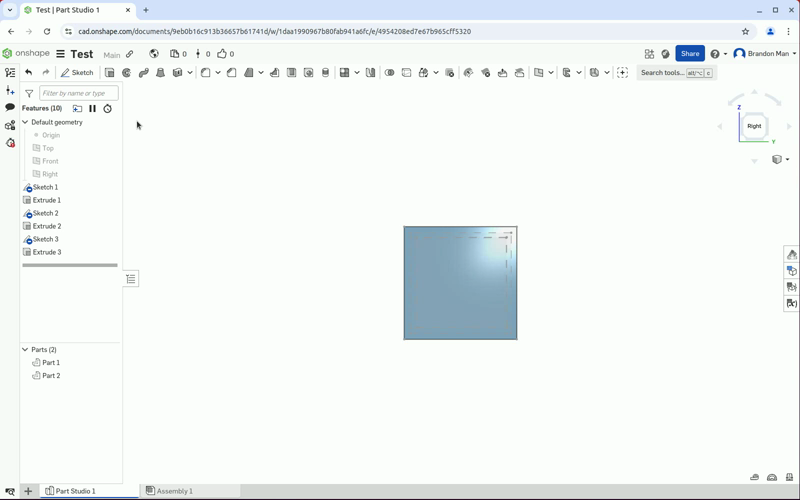
key(shift+h)
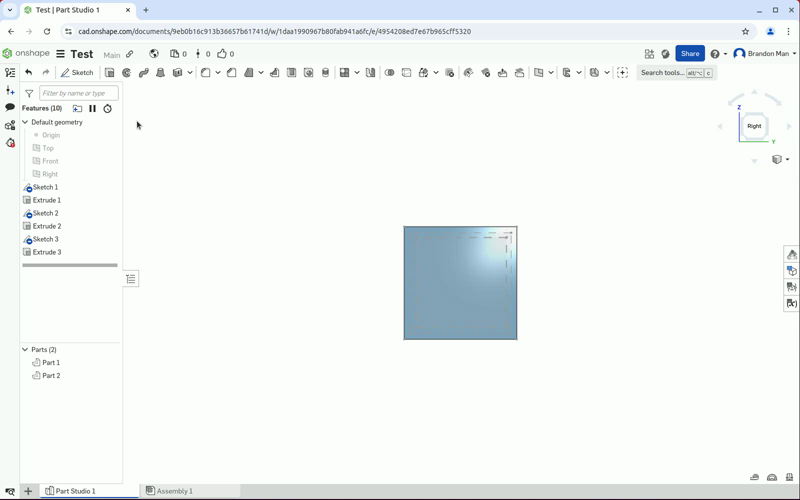
key(shift+7)
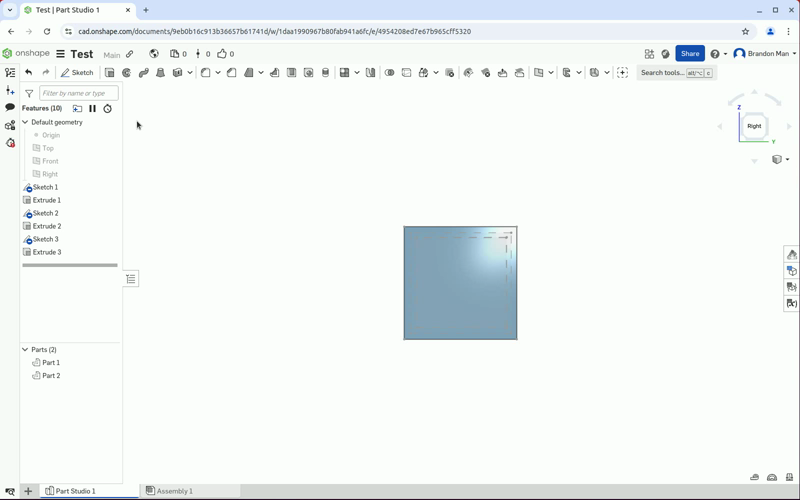
key(right, 2)
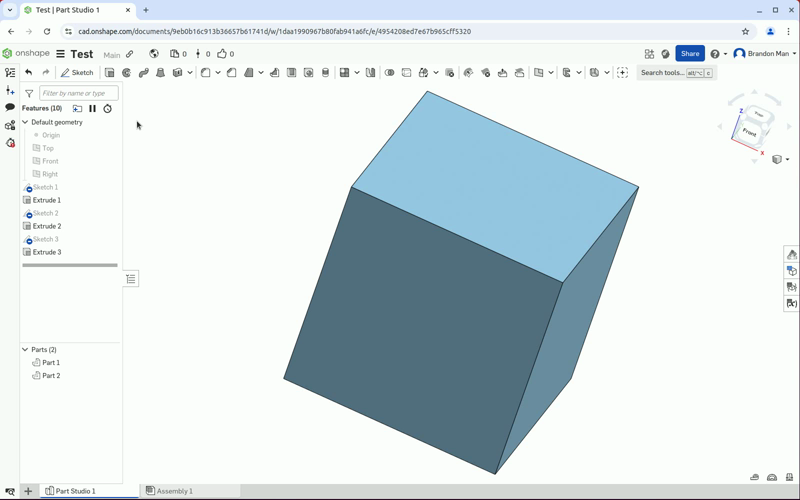
key(down, 2)
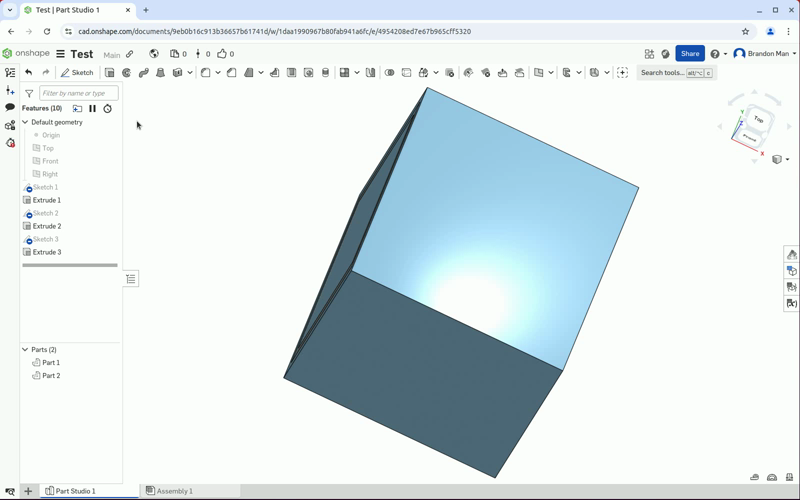
key(up, 2)
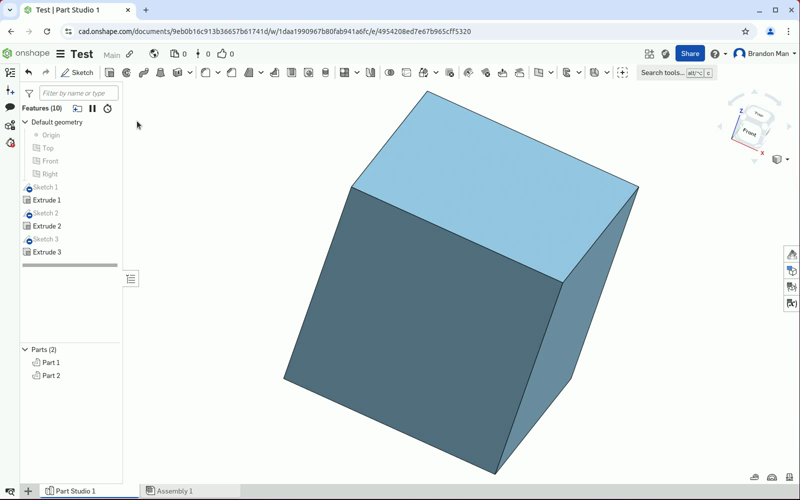
key(left, 2)
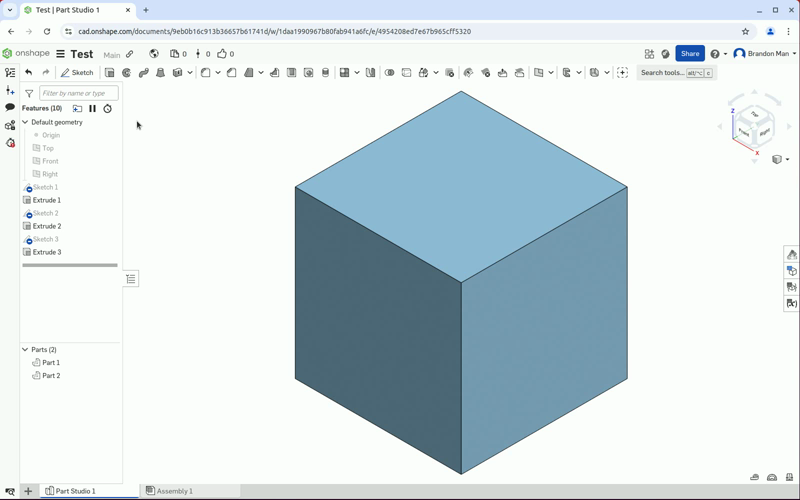
mouse_move(73, 189)
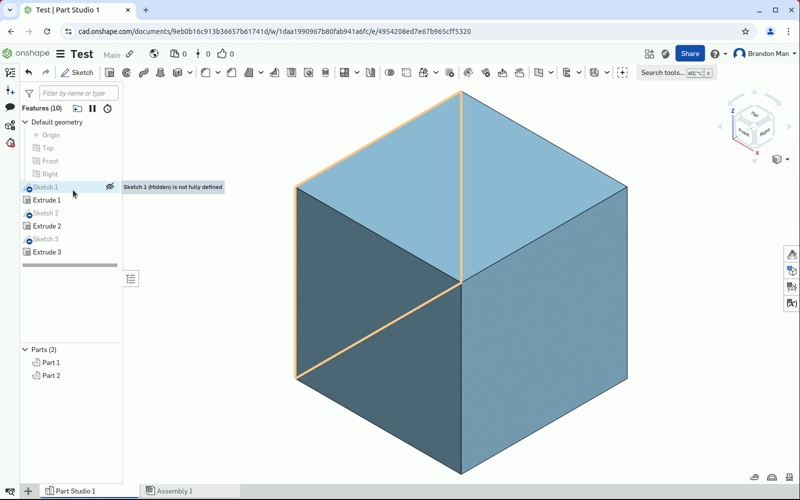
click(73, 189)